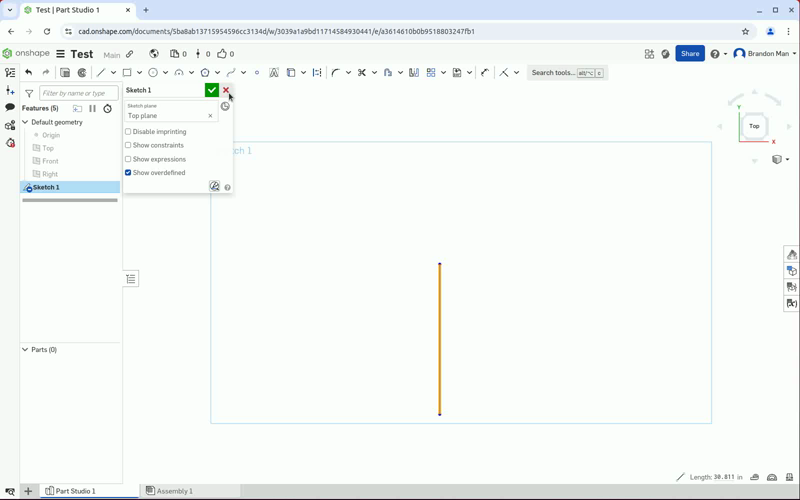
key(shift+h)
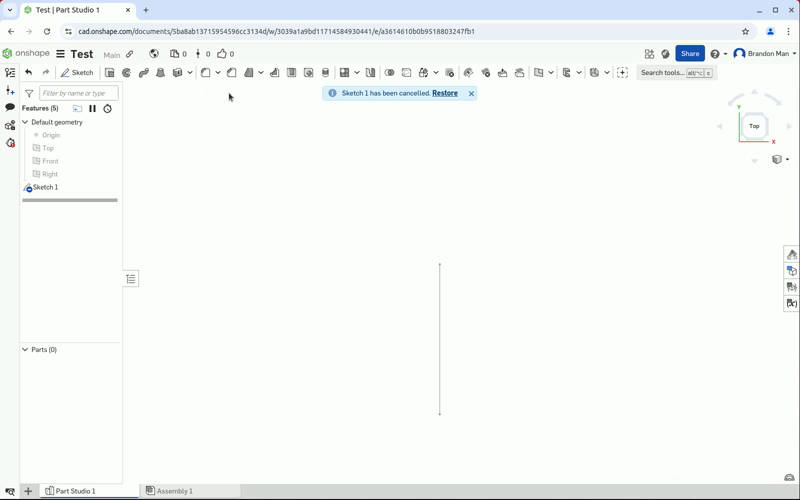
key(shift+s)
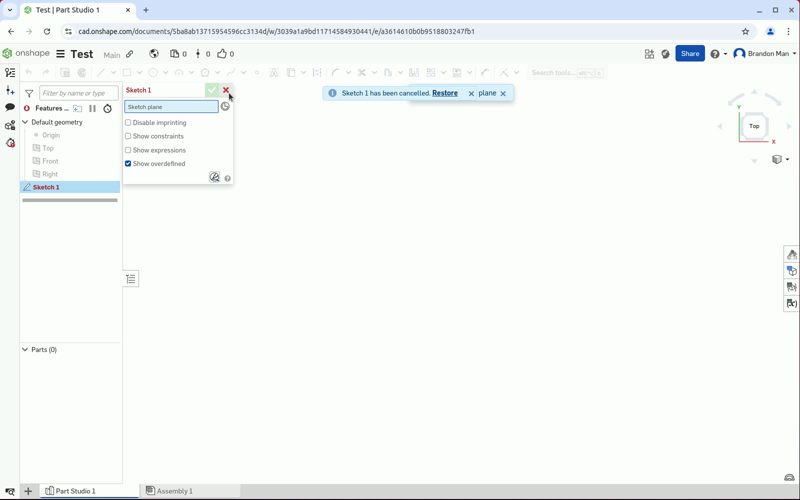
mouse_move(73, 150)
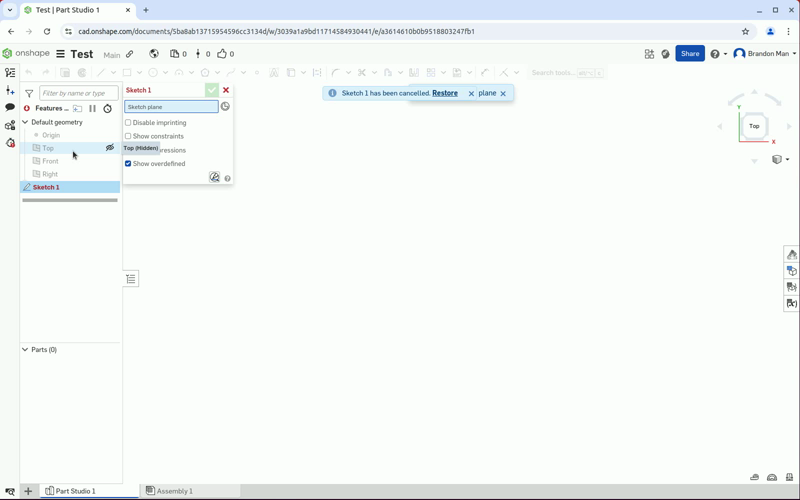
click(73, 150)
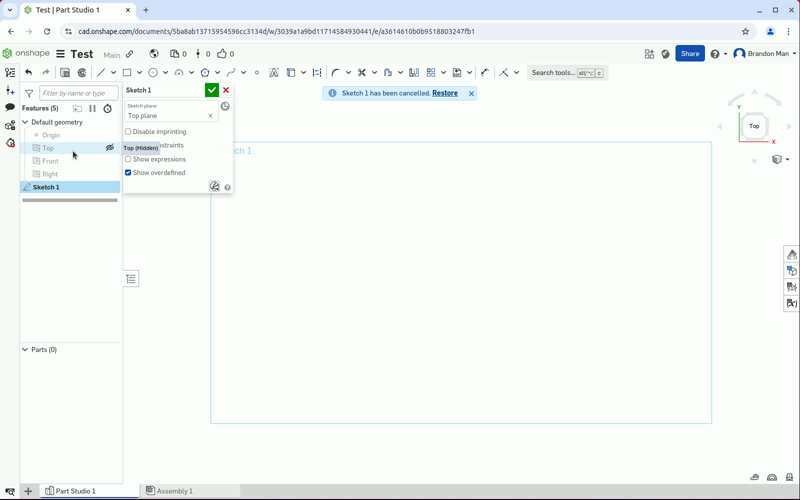
mouse_move(73, 352)
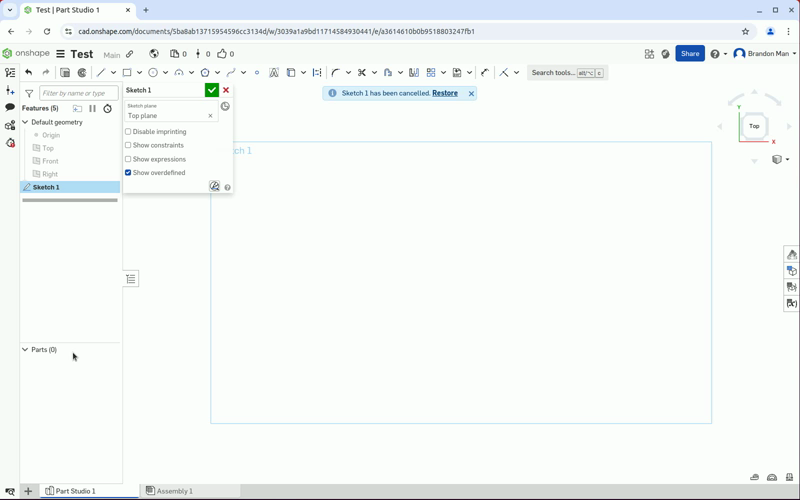
key(y)
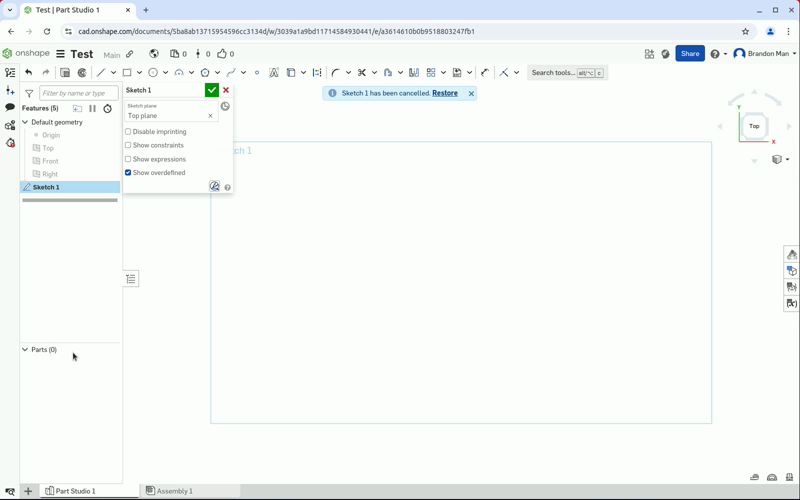
key(l)
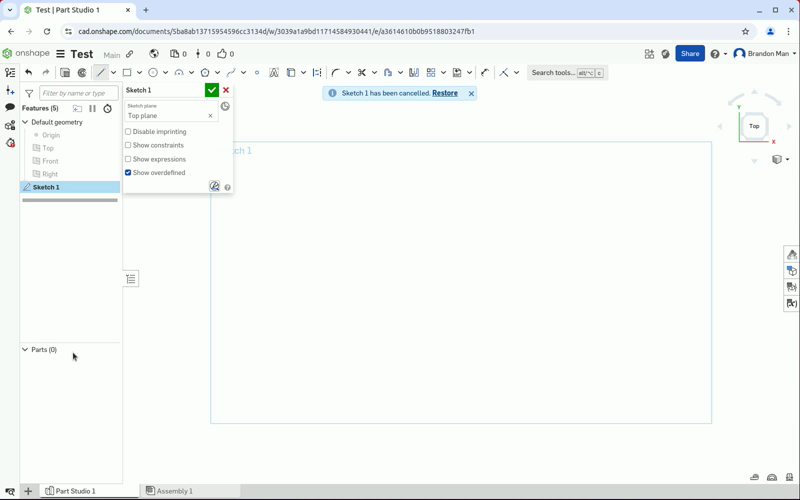
key_down(shift)
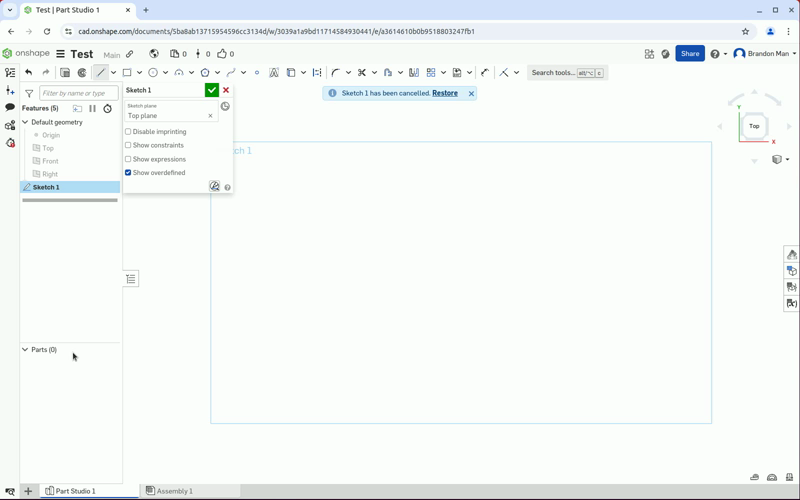
mouse_move(389, 353)
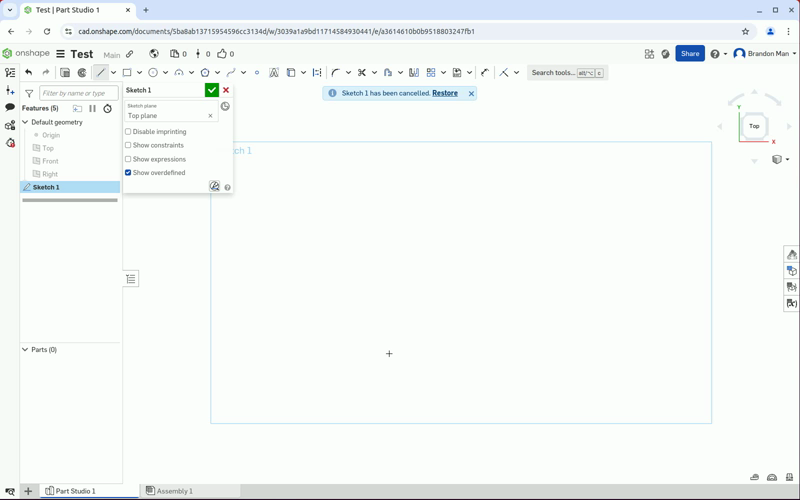
click(389, 353)
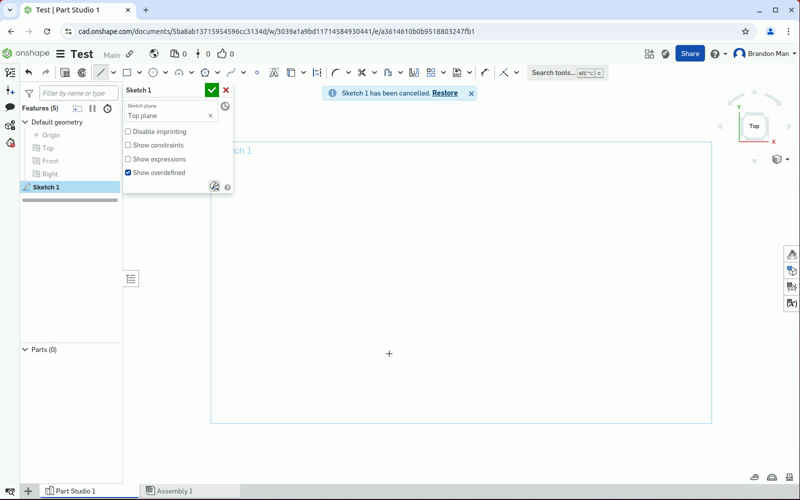
key_up(shift)
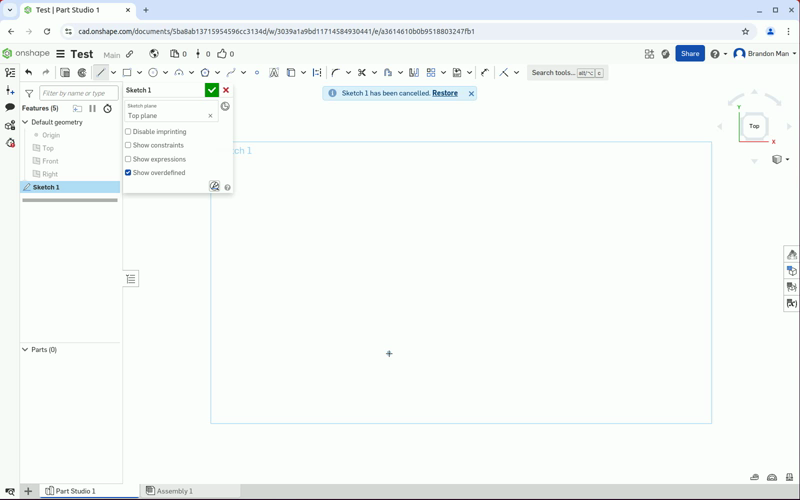
key_down(shift)
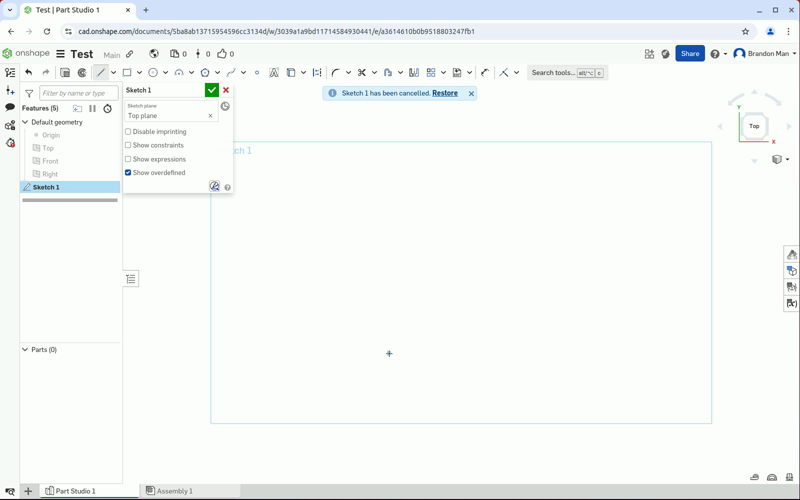
mouse_move(559, 353)
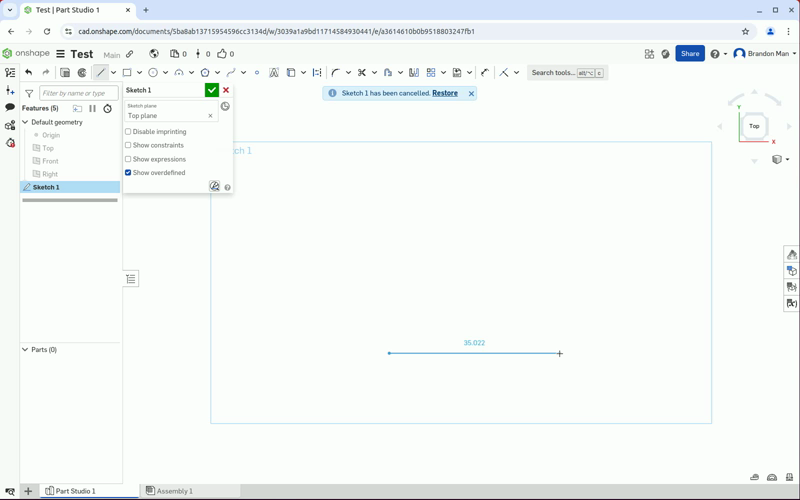
click(559, 353)
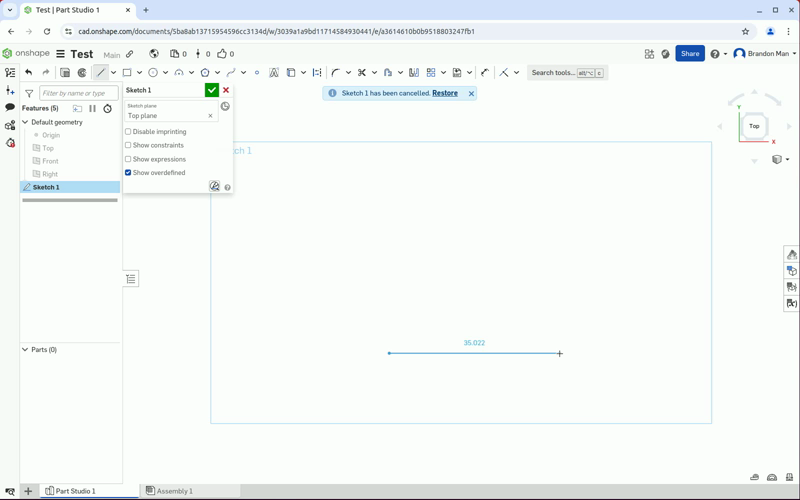
key_up(shift)
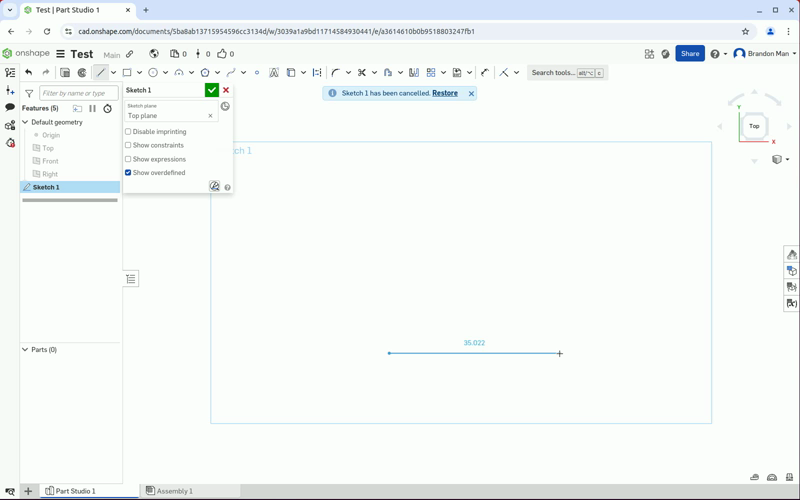
key_down(shift)
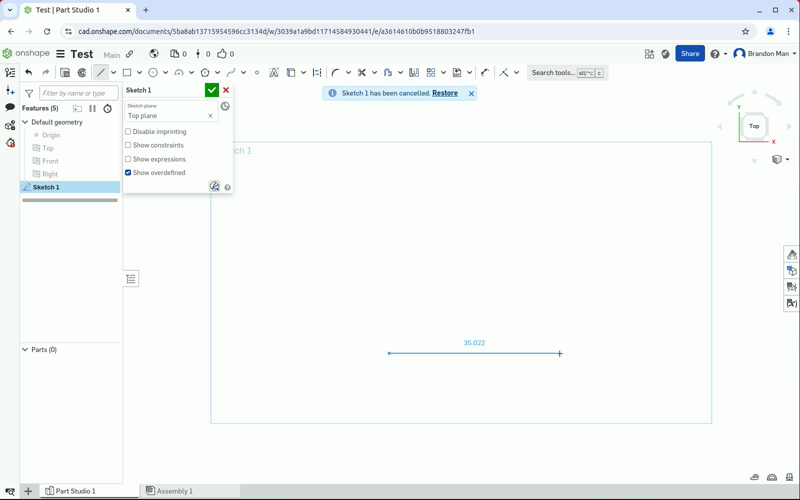
mouse_move(559, 195)
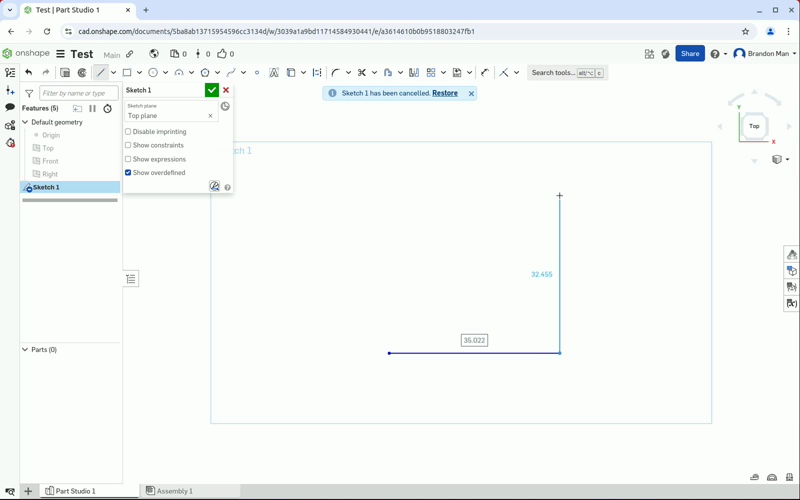
click(559, 195)
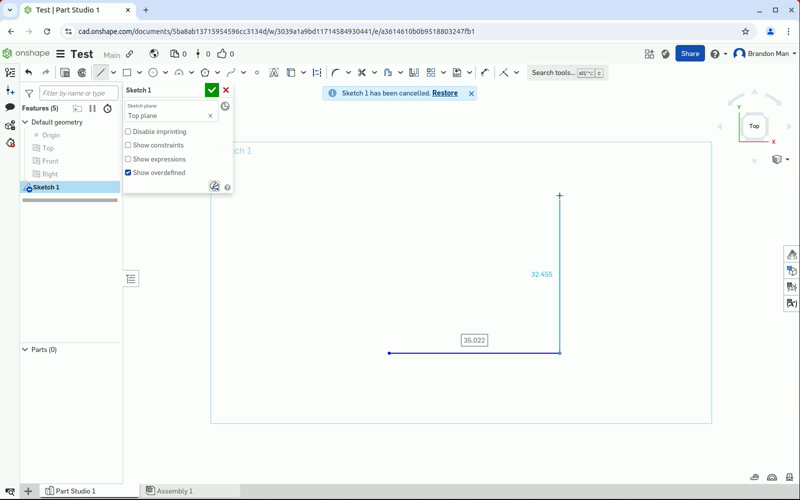
key_up(shift)
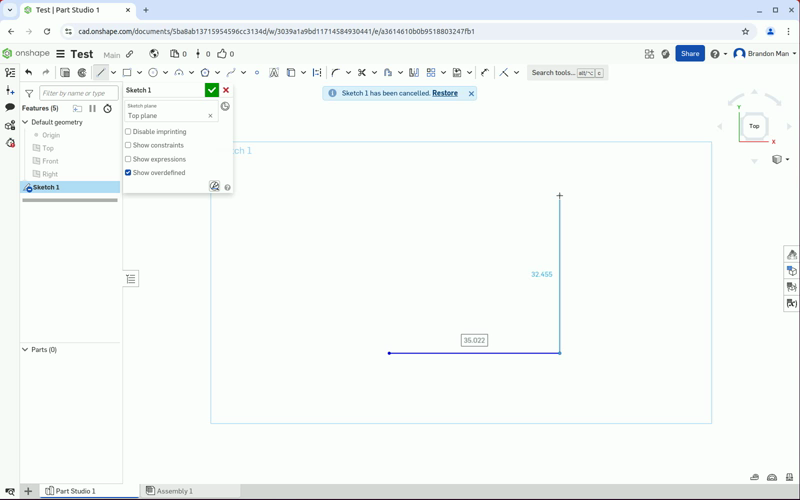
key_down(shift)
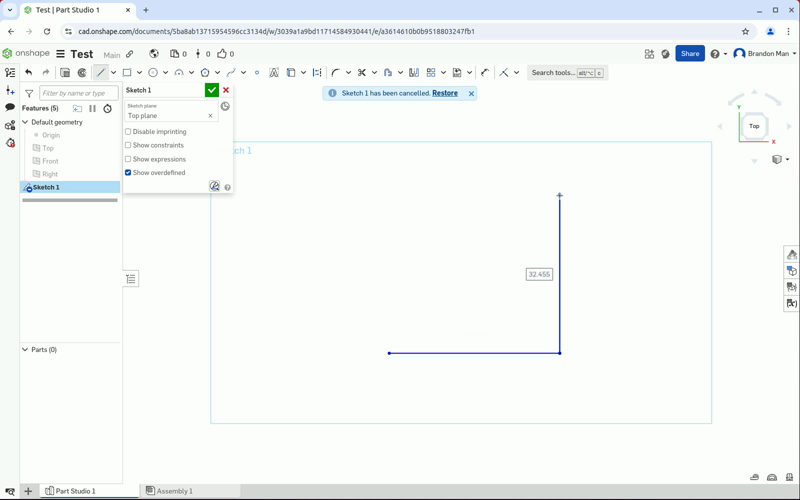
mouse_move(389, 195)
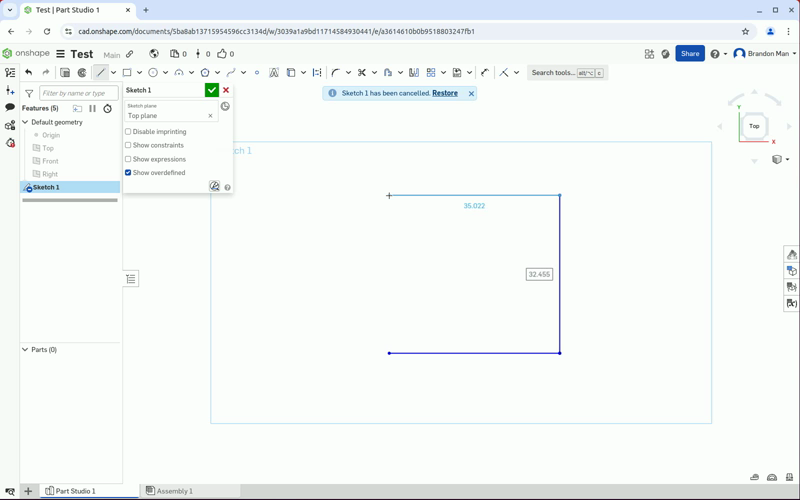
click(389, 195)
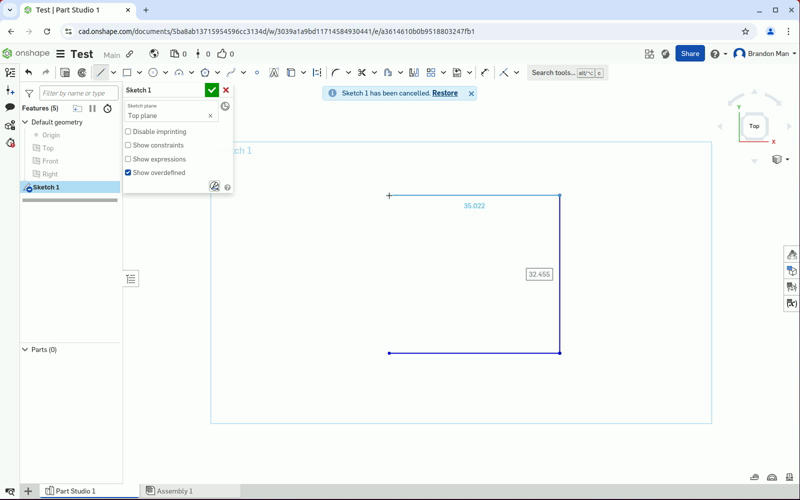
key_up(shift)
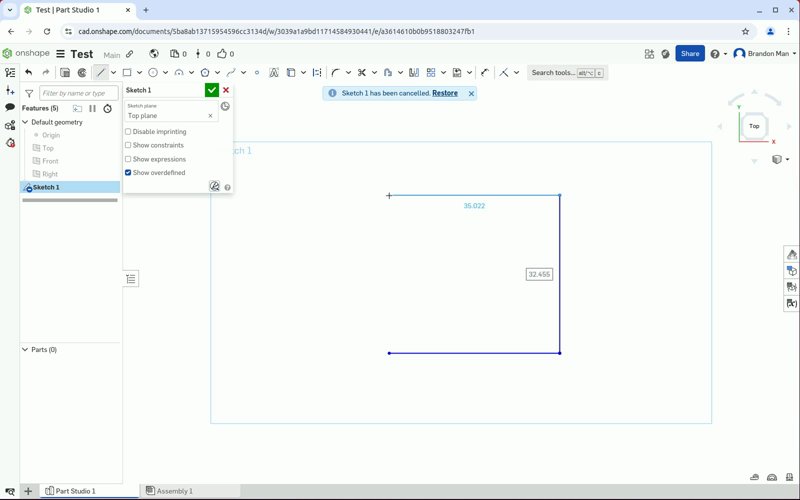
key_down(shift)
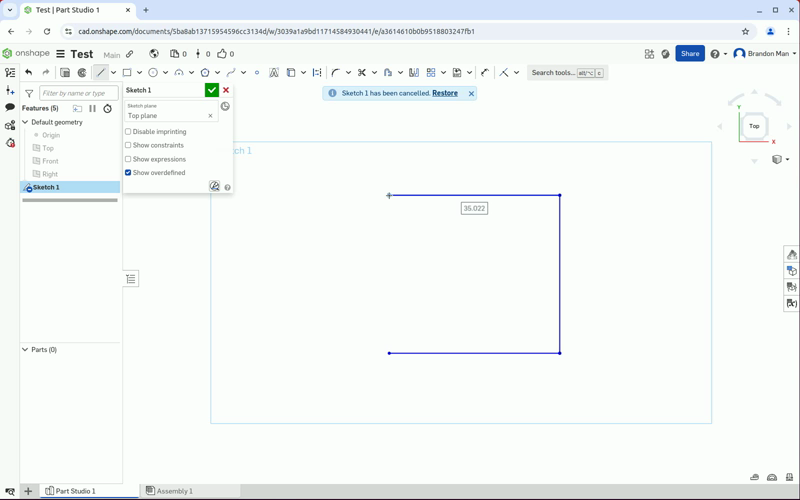
mouse_move(389, 353)
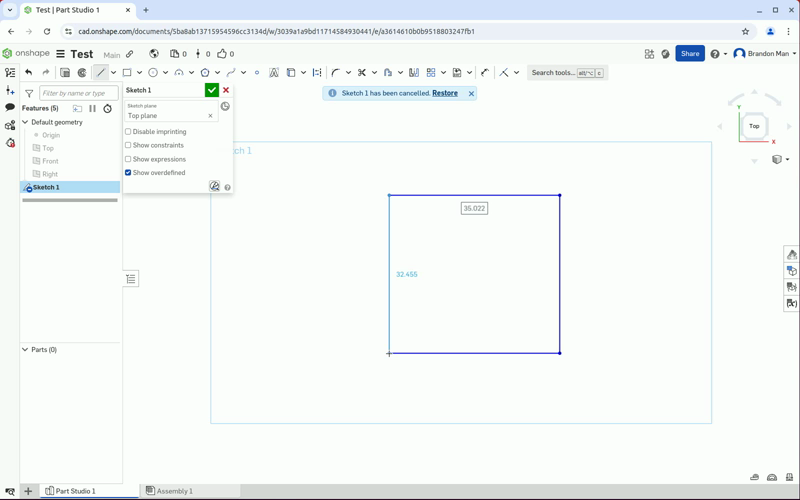
key_up(shift)
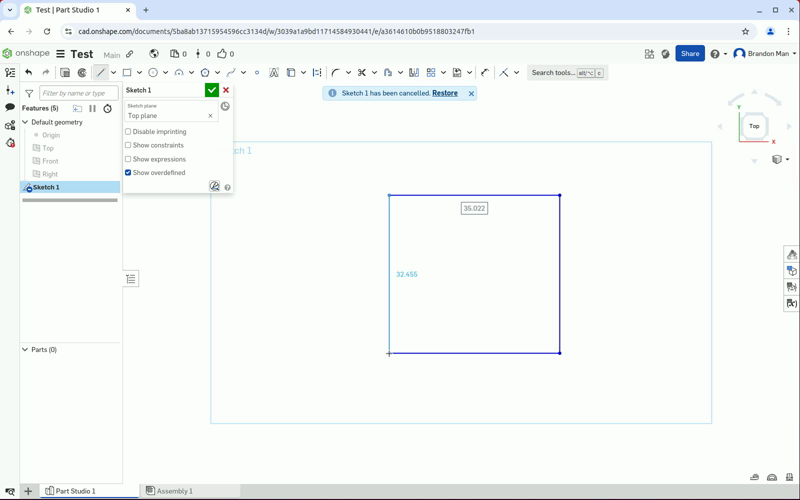
click(389, 353)
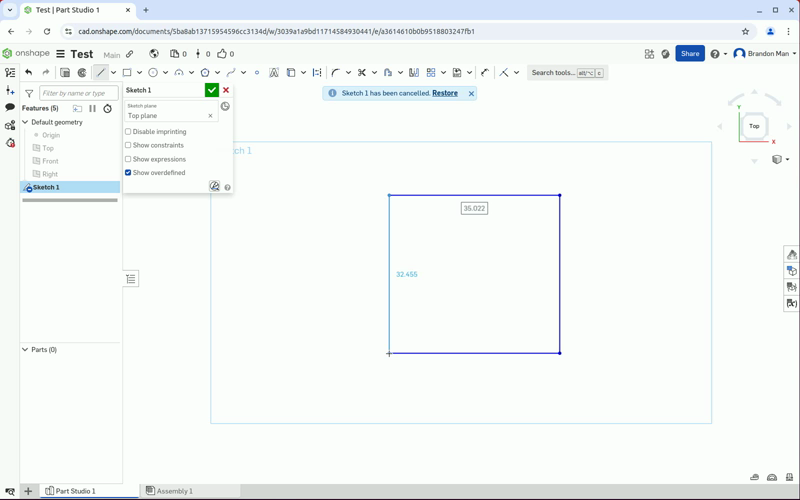
key(esc)
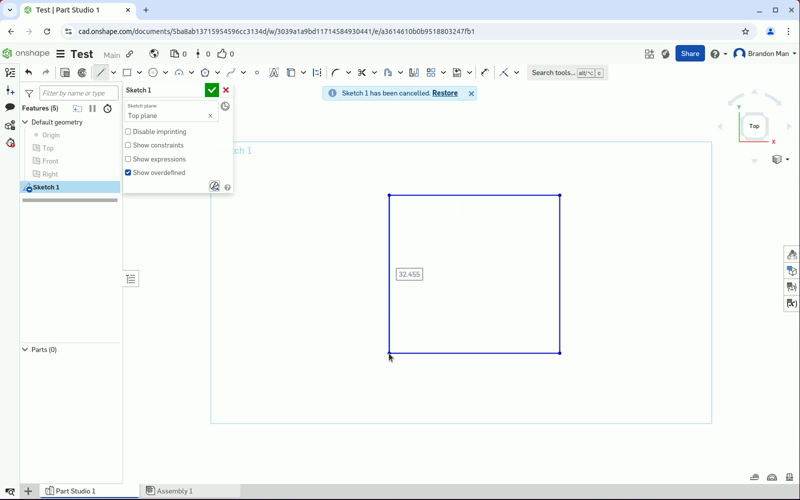
key(l)
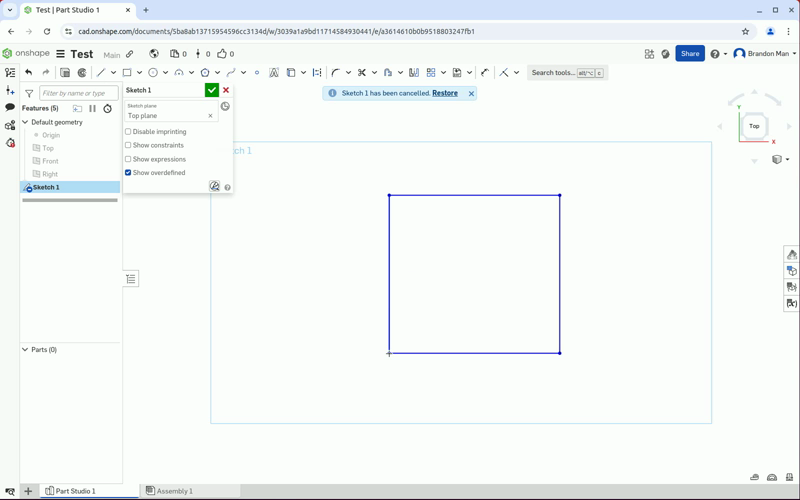
key_down(shift)
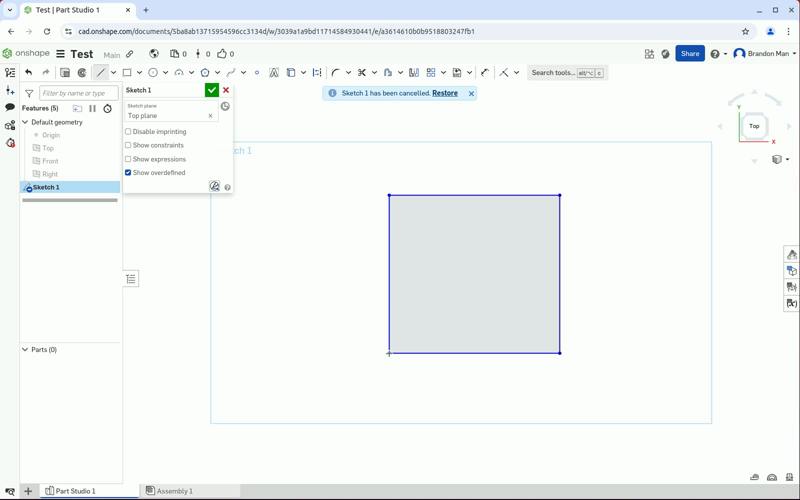
mouse_move(428, 283)
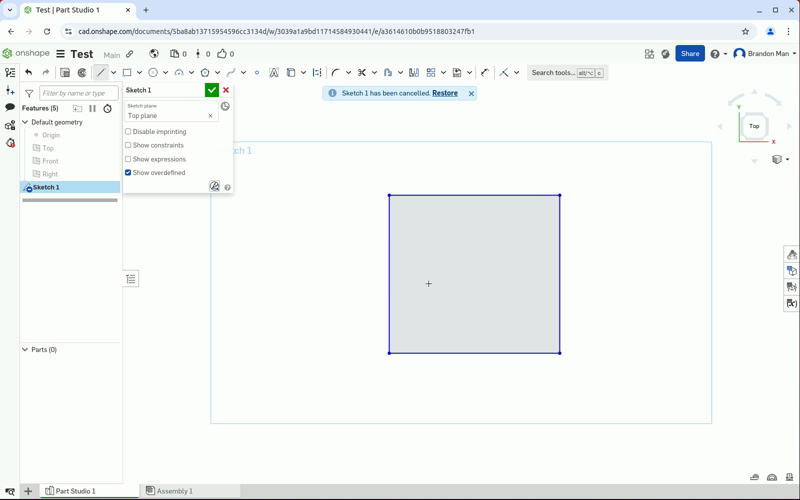
click(428, 283)
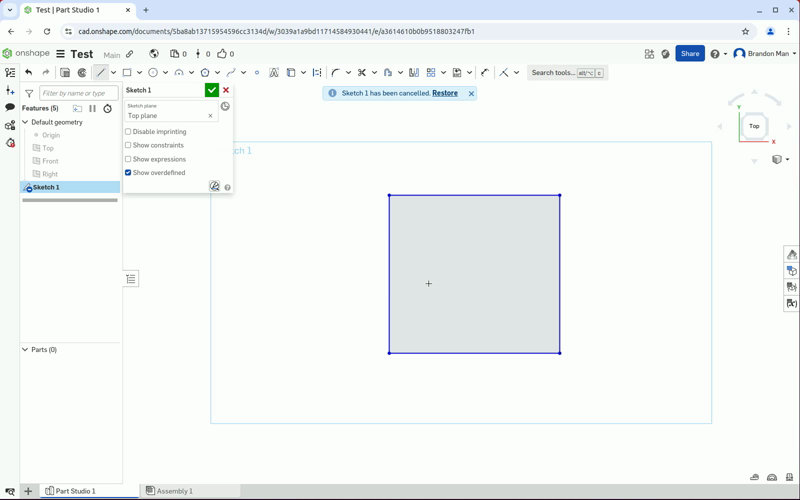
key_up(shift)
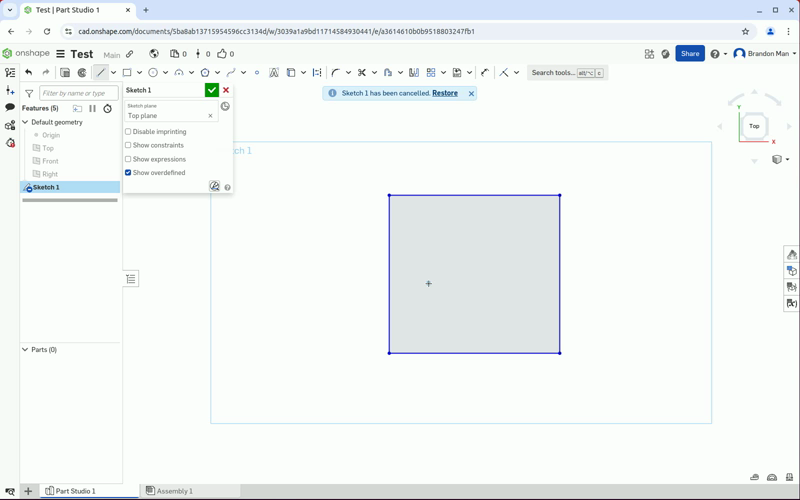
key_down(shift)
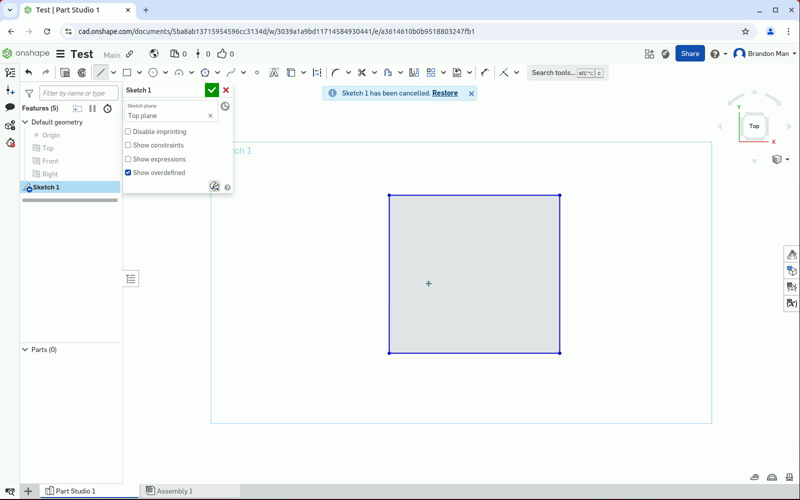
mouse_move(458, 283)
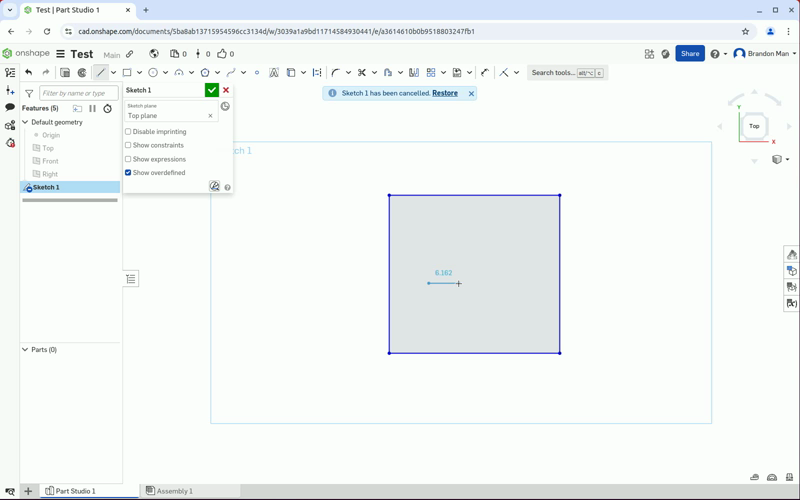
mouse_move(461, 283)
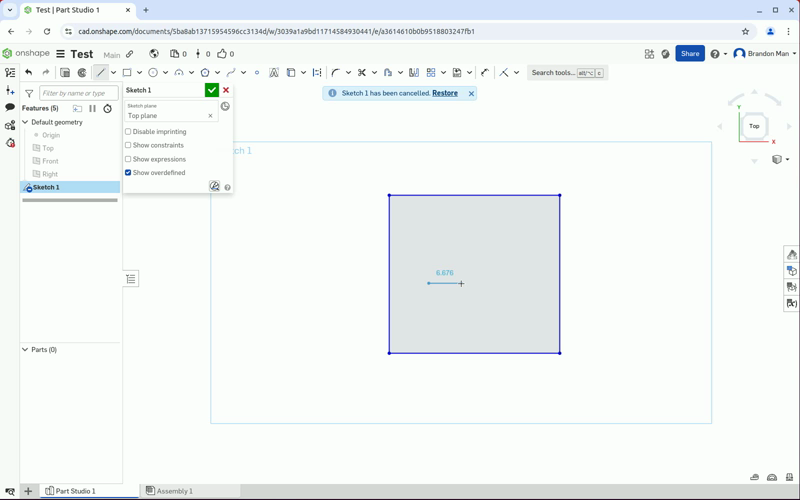
click(461, 283)
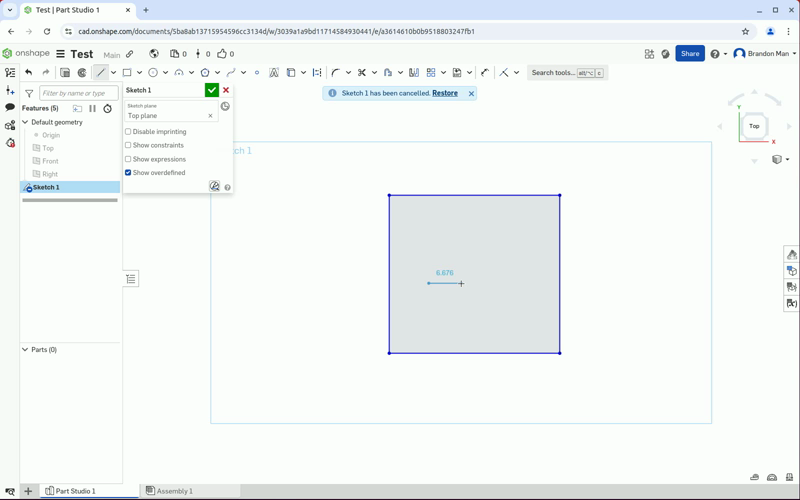
key_up(shift)
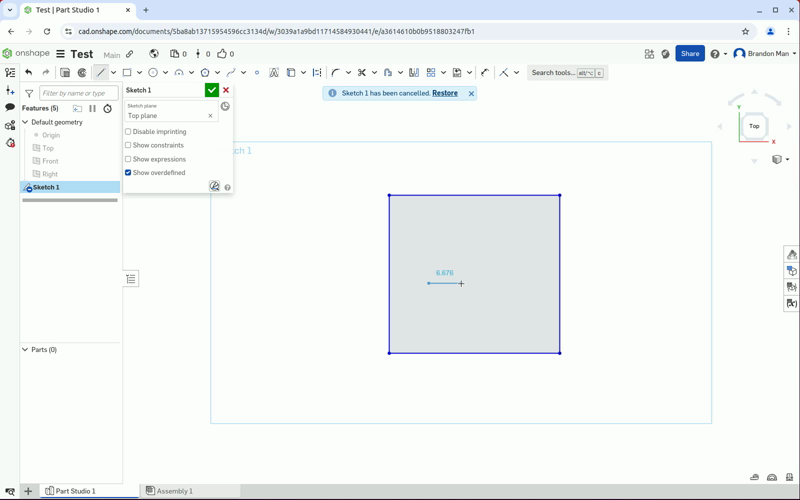
key_down(shift)
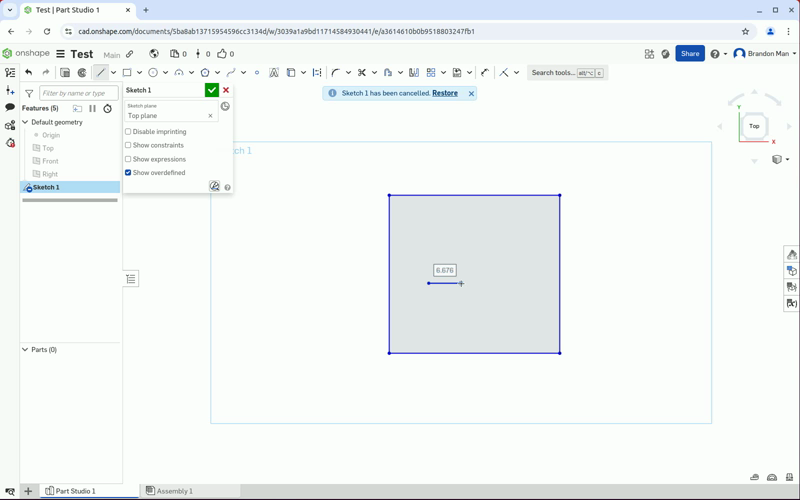
mouse_move(491, 283)
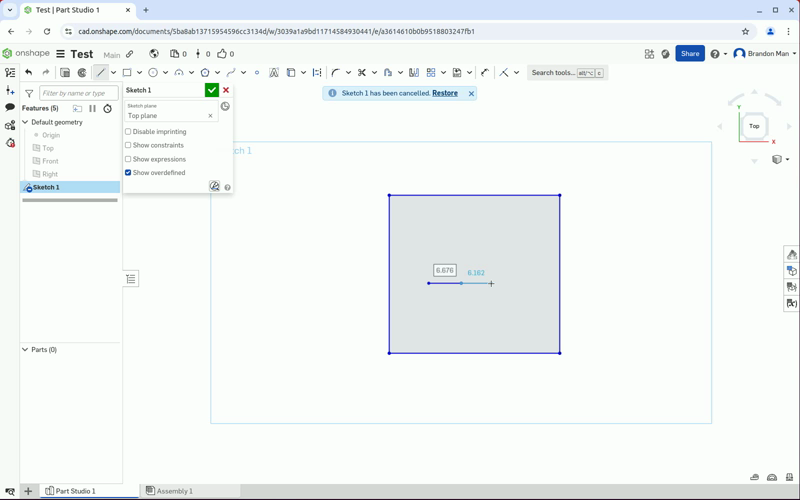
mouse_move(461, 252)
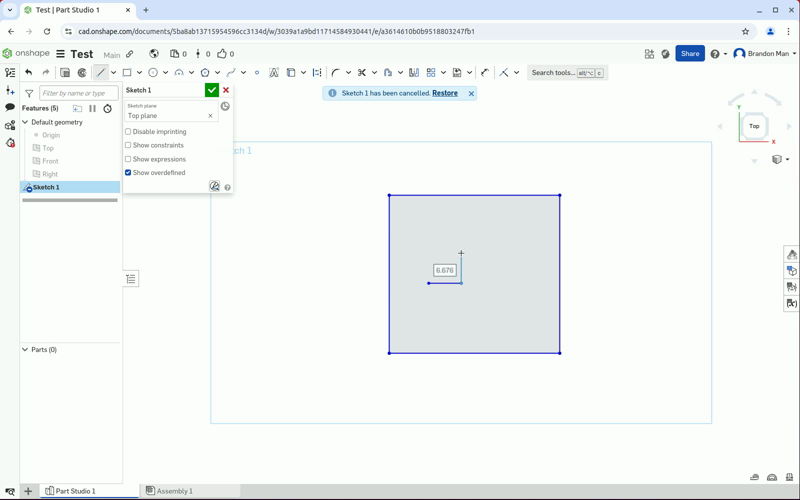
click(461, 252)
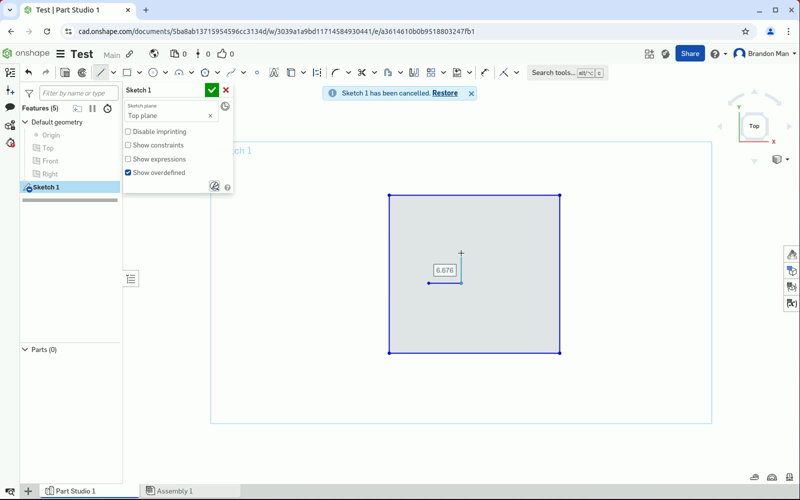
key_up(shift)
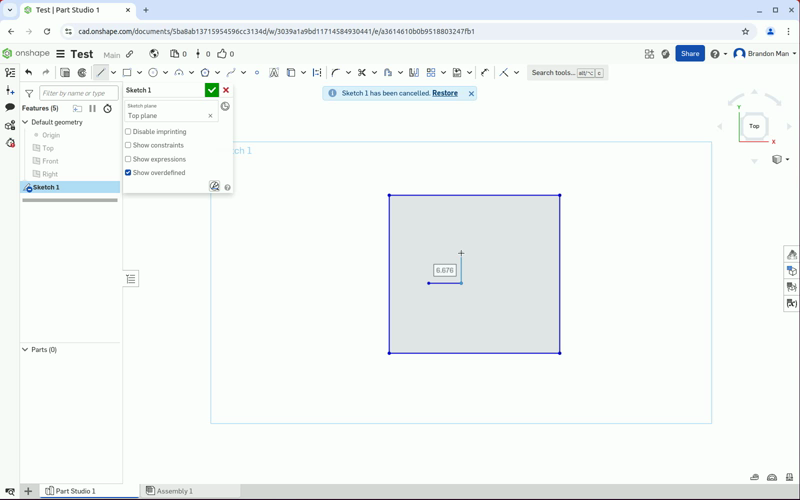
key_down(shift)
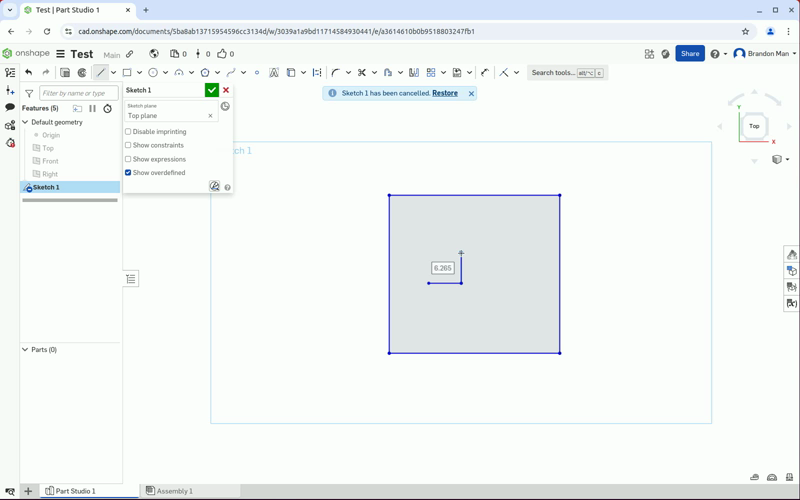
mouse_move(491, 252)
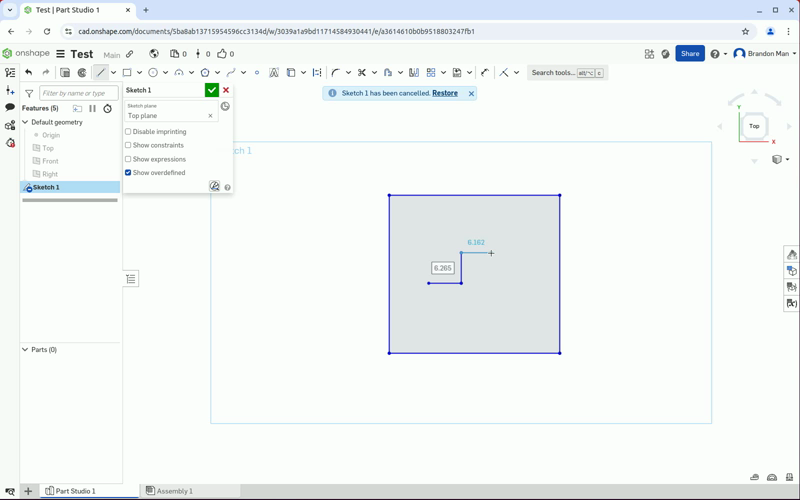
mouse_move(428, 252)
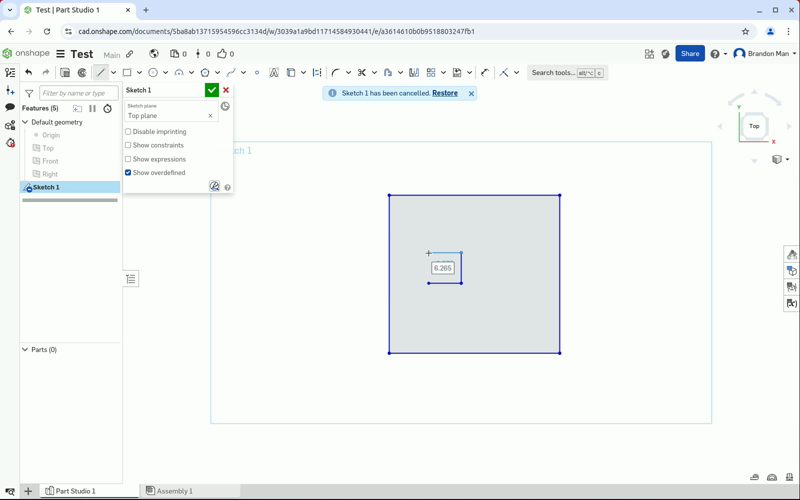
click(428, 252)
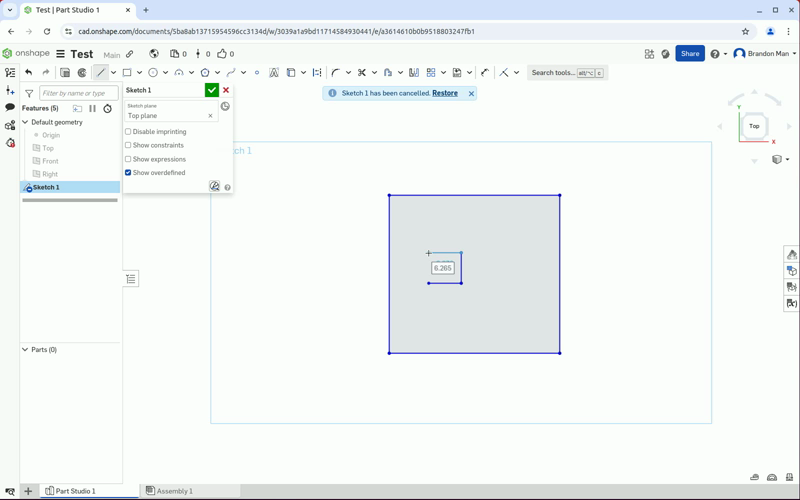
key_up(shift)
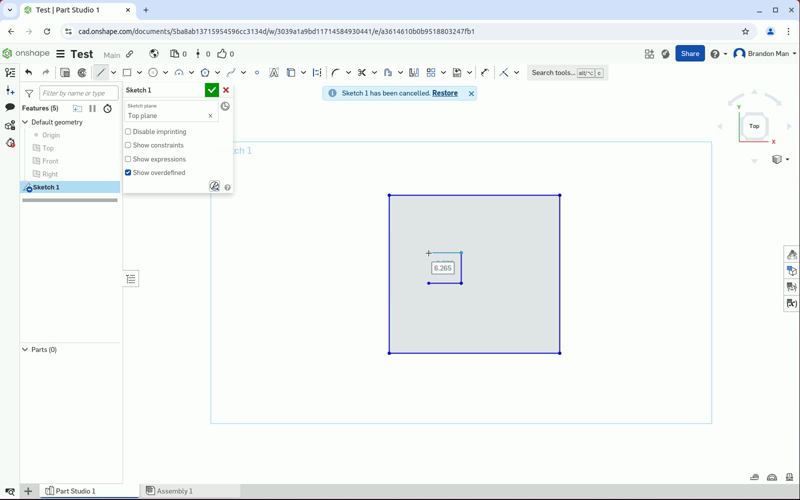
mouse_move(458, 252)
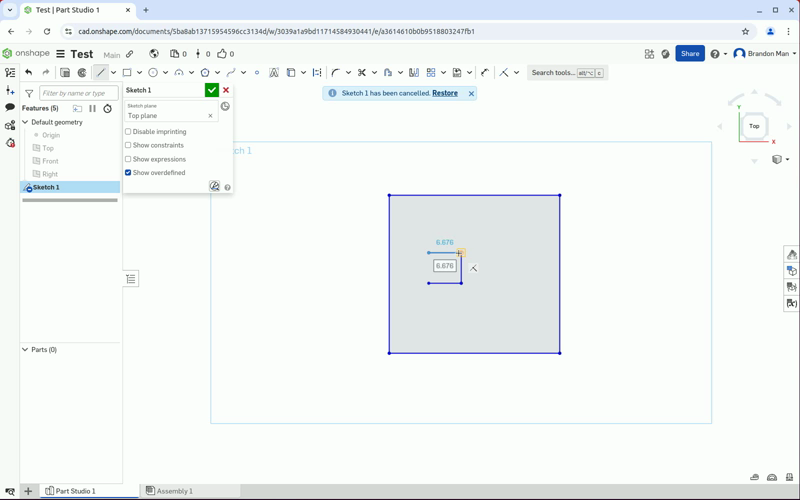
key_down(shift)
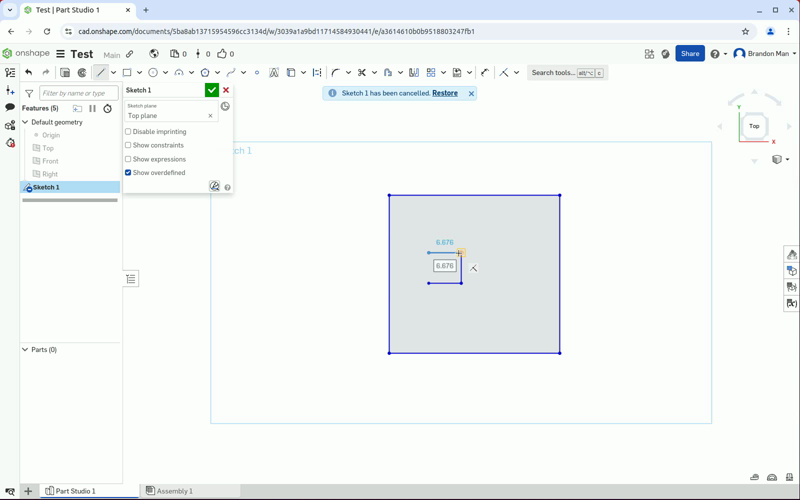
mouse_move(428, 283)
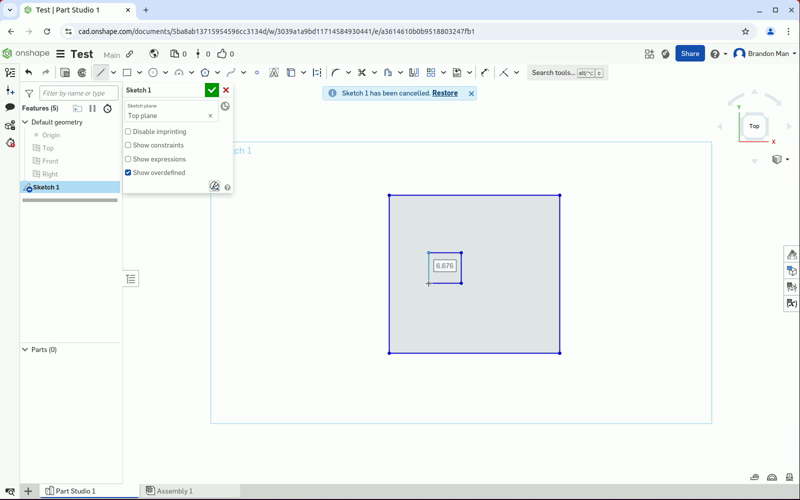
key_up(shift)
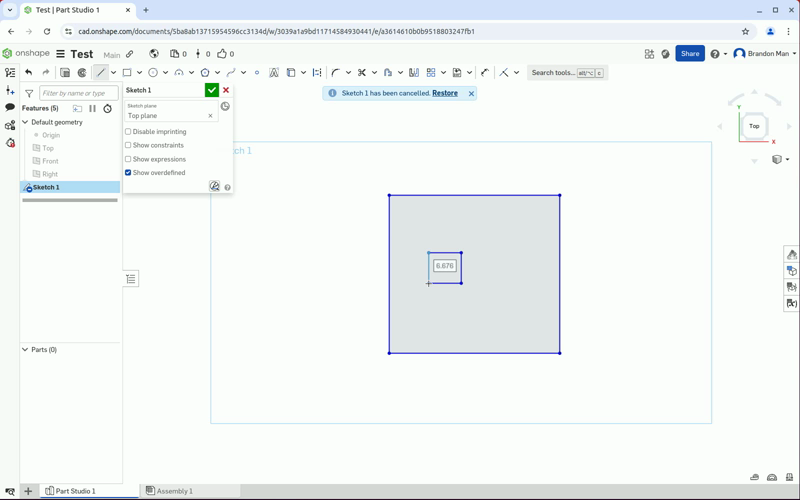
click(428, 283)
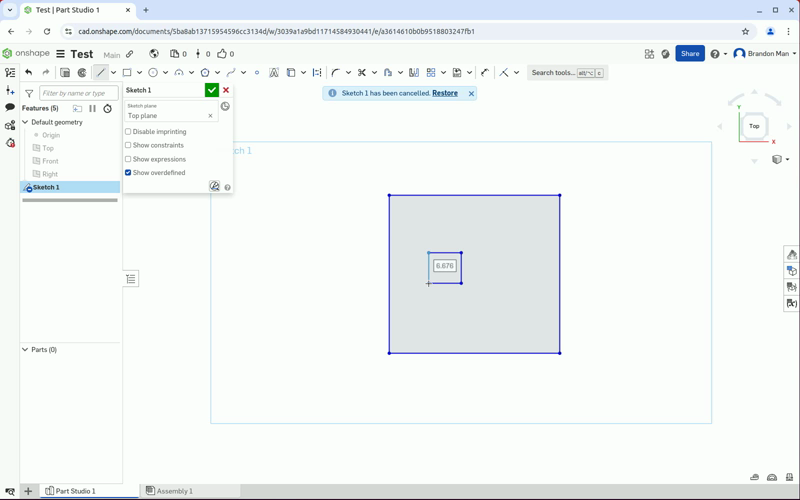
key(esc)
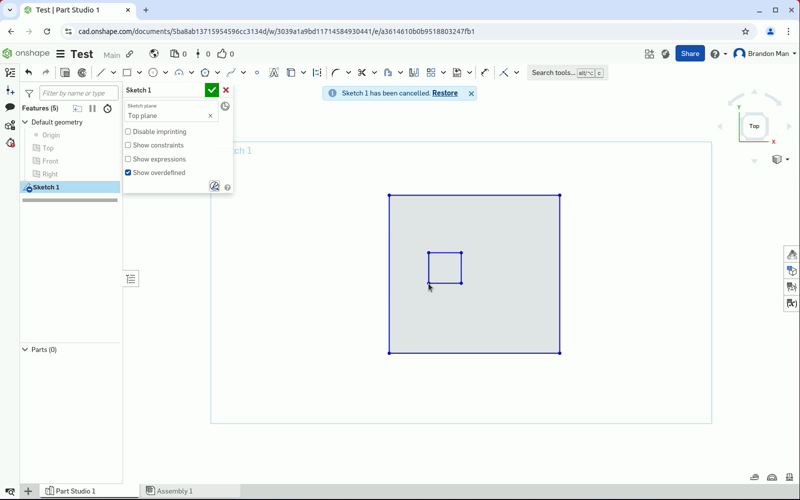
mouse_move(532, 213)
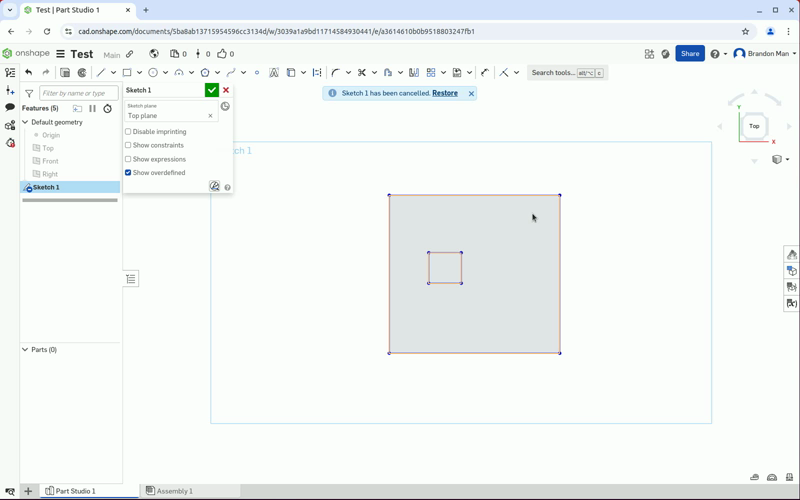
click(532, 213)
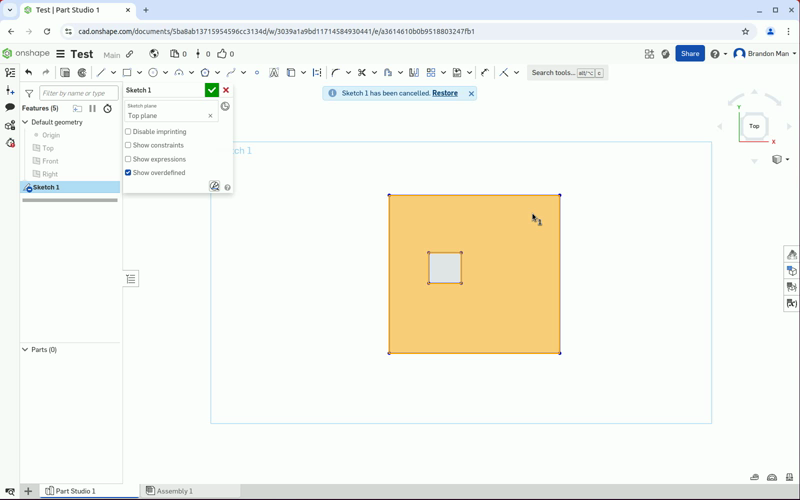
mouse_move(73, 352)
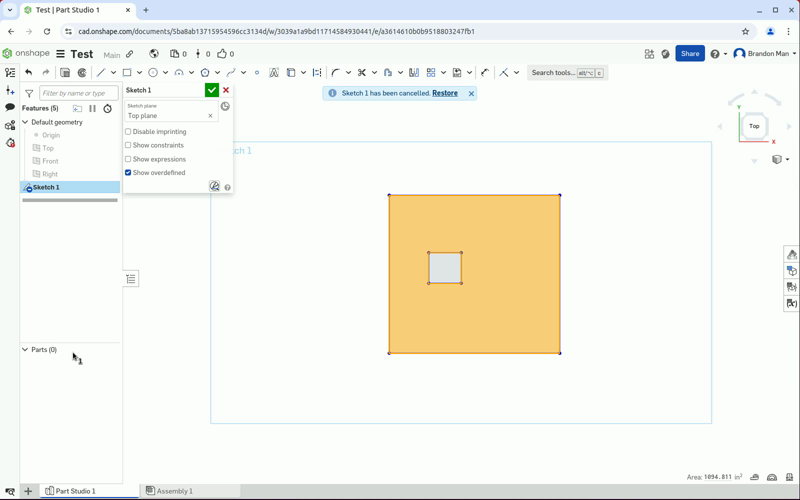
key(shift+y)
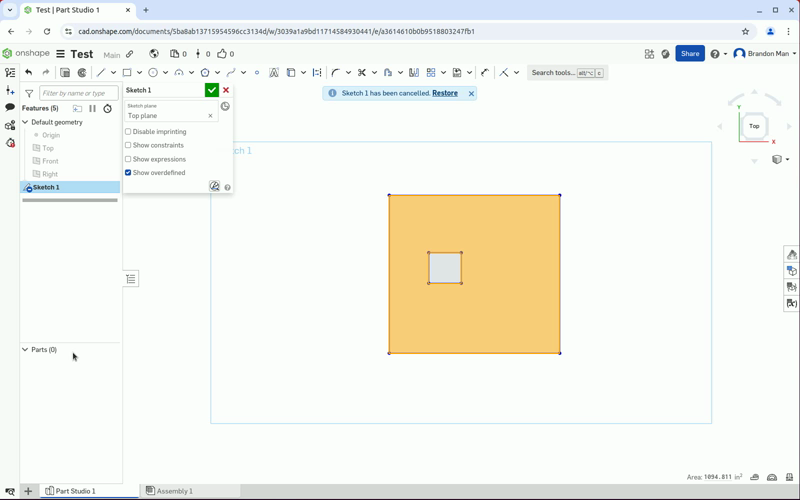
key(shift+e)
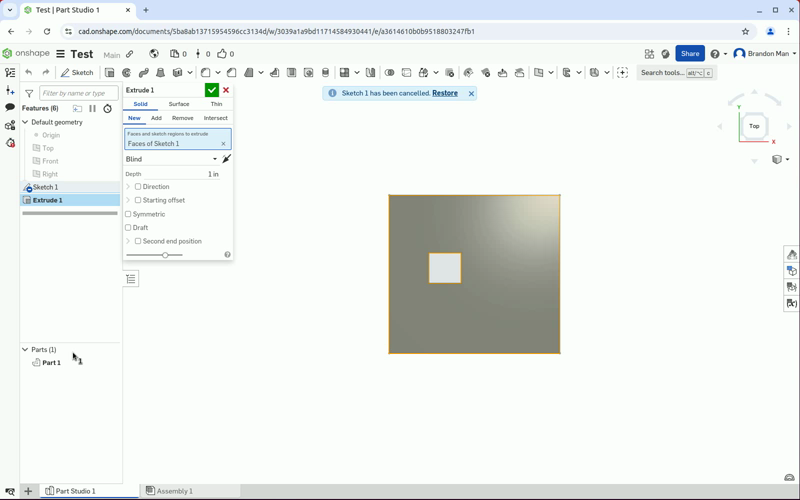
mouse_move(143, 106)
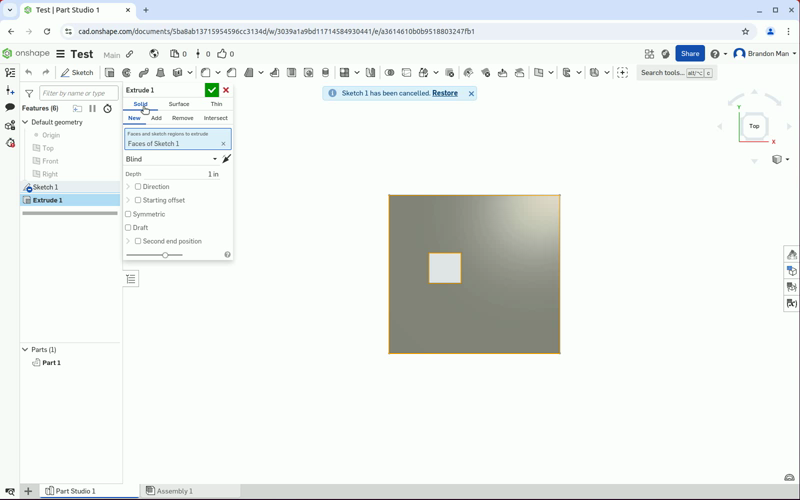
click(143, 106)
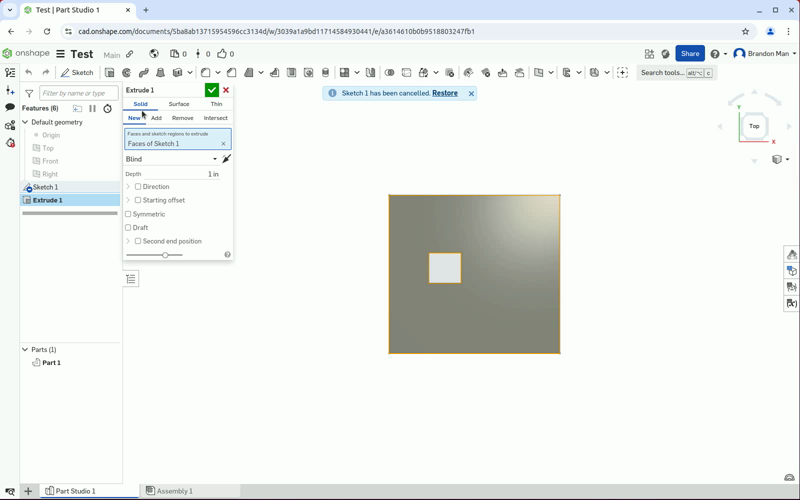
mouse_move(137, 120)
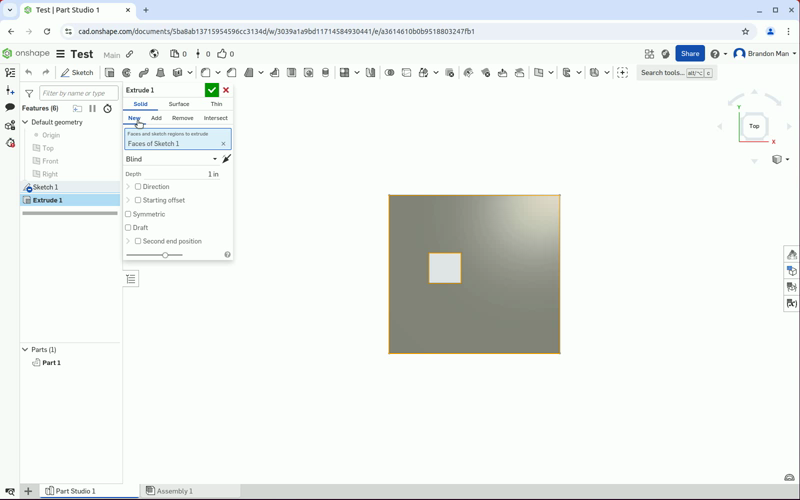
click(137, 120)
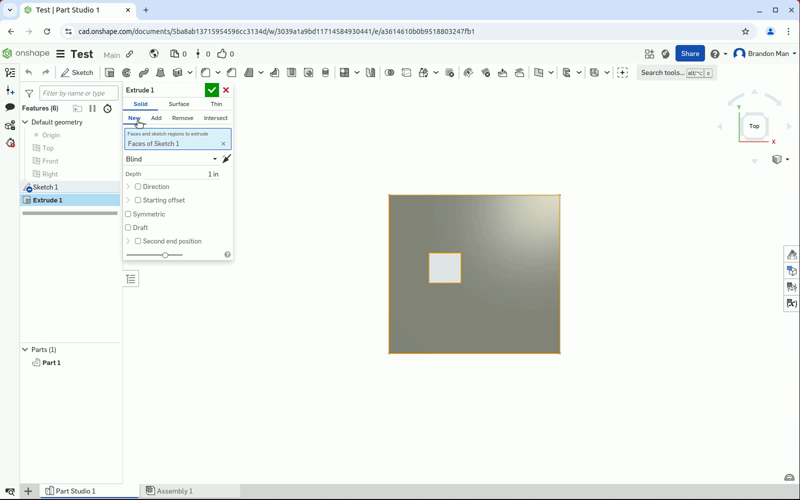
key(tab, 4)
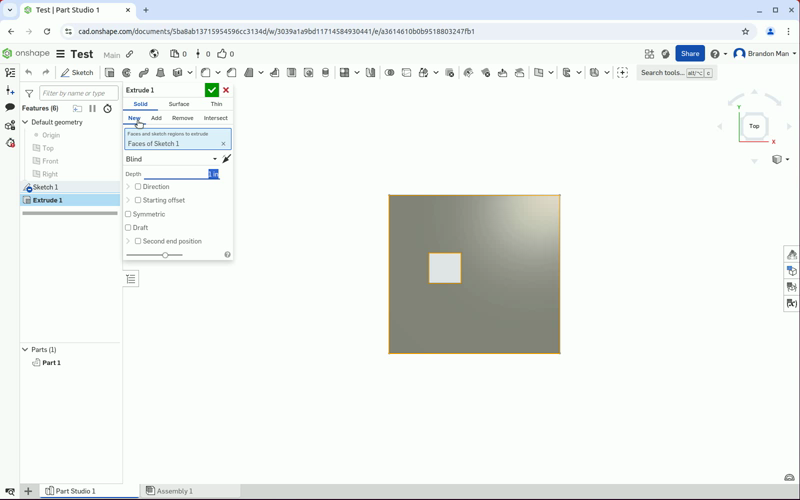
text(22.868)
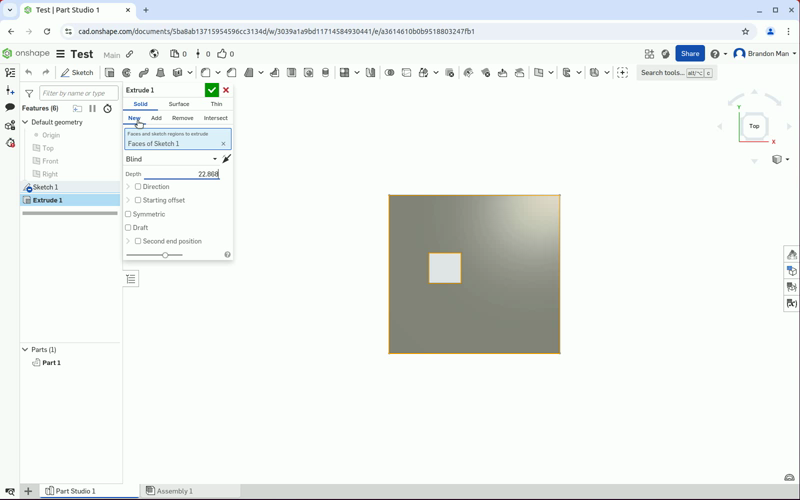
key(enter)
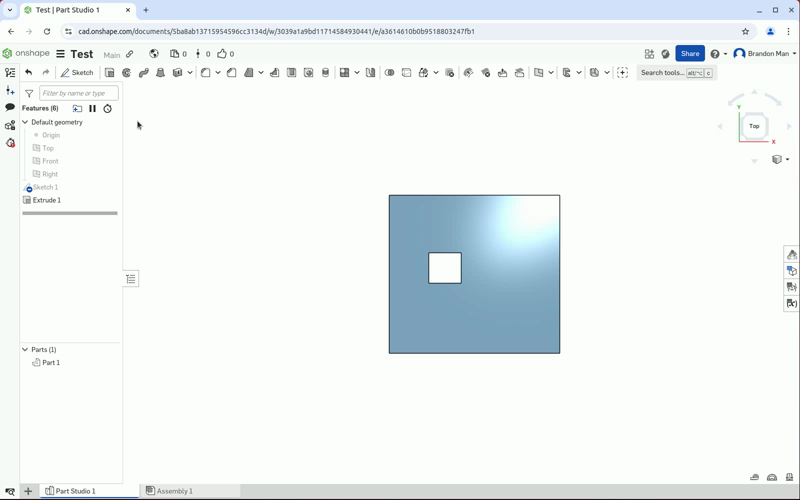
key(shift+h)
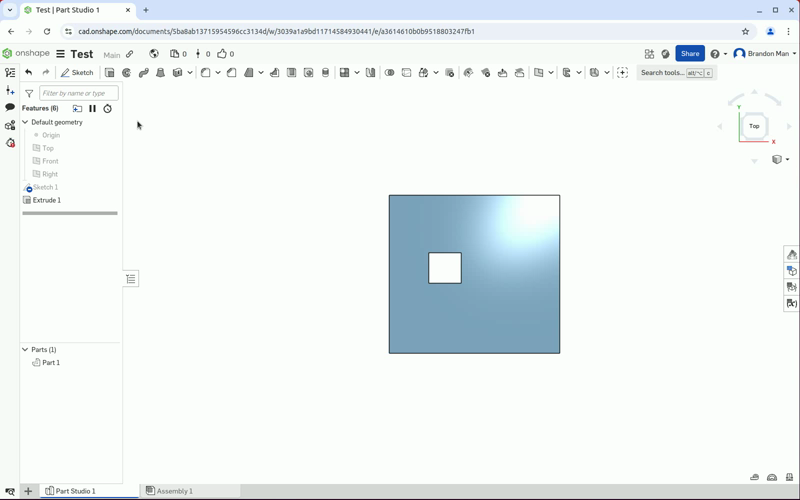
key(shift+h)
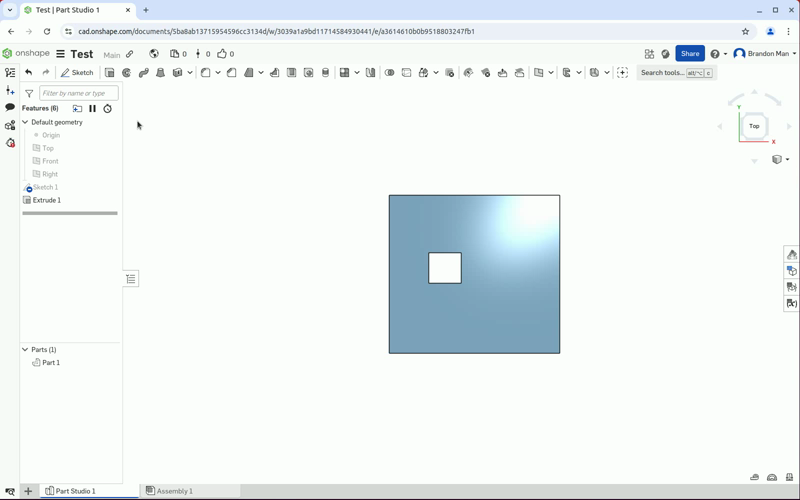
mouse_move(73, 189)
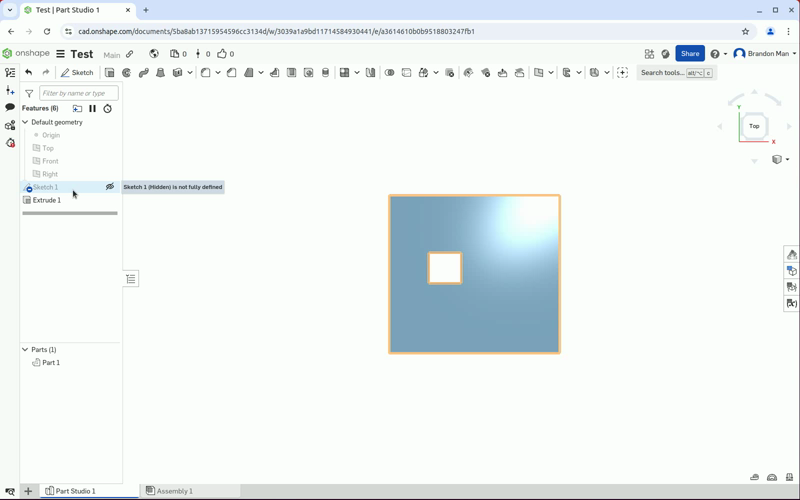
click(73, 189)
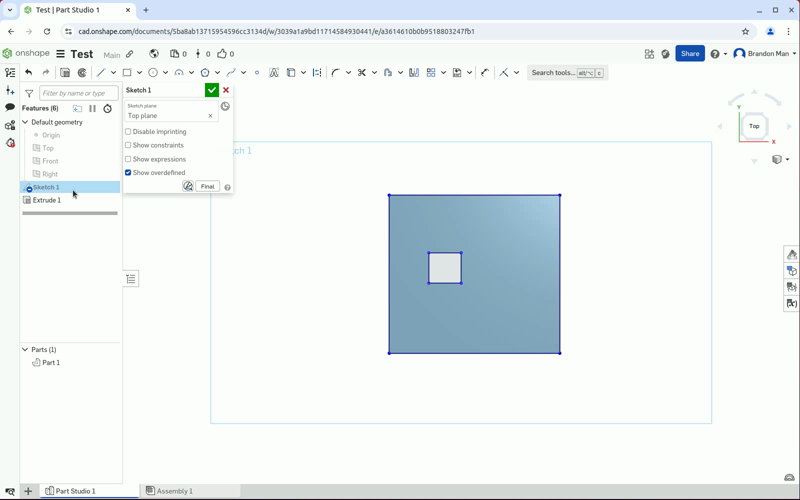
mouse_move(229, 92)
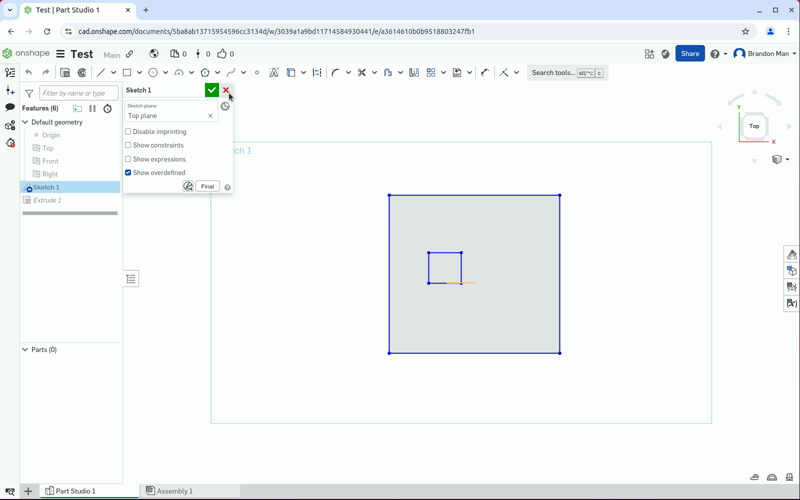
click(229, 92)
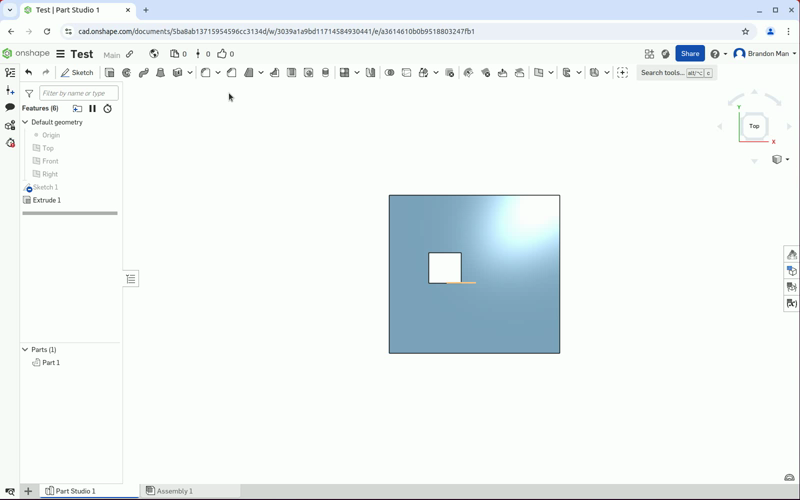
mouse_move(73, 352)
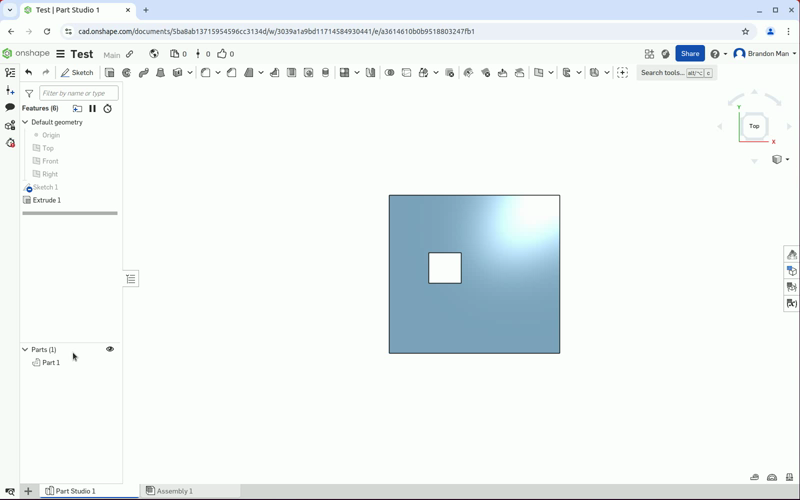
key(y)
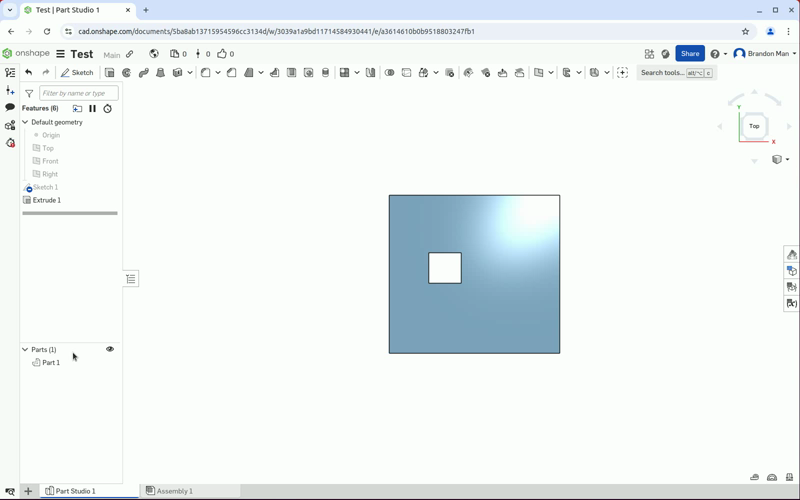
key(shift+p)
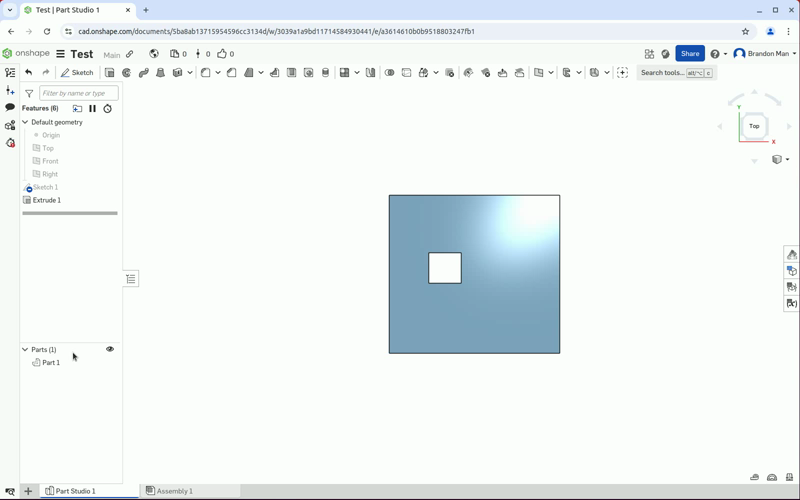
key(space)
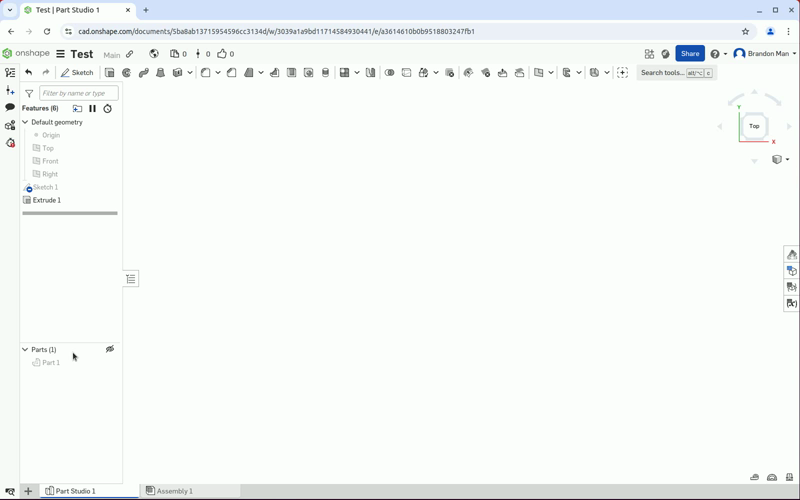
key_down(shift)
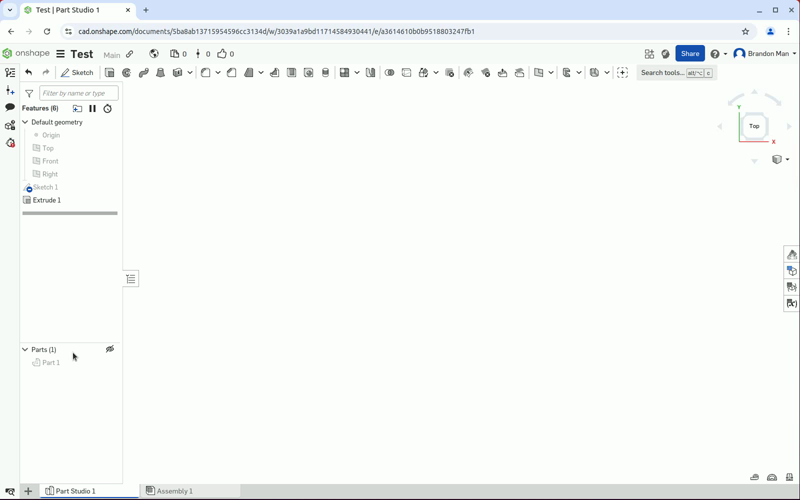
key(up)
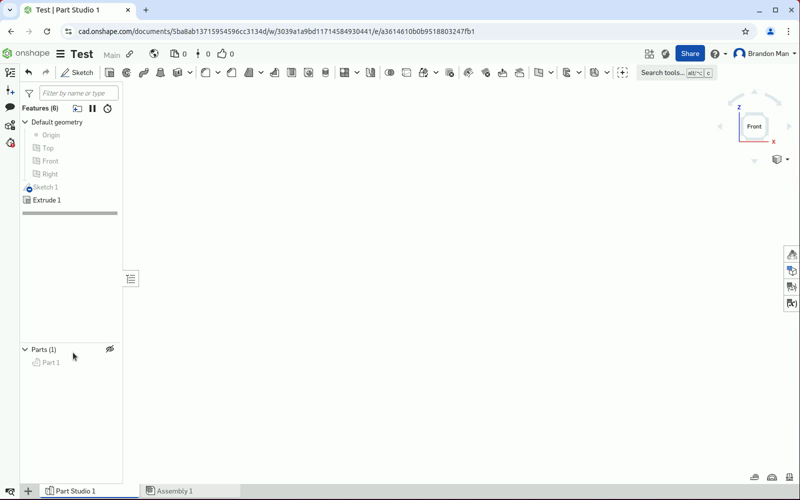
key_up(shift)
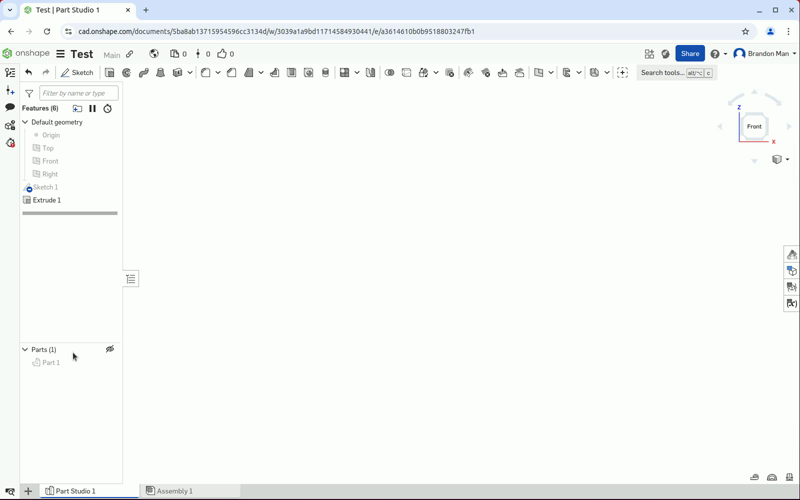
key(space)
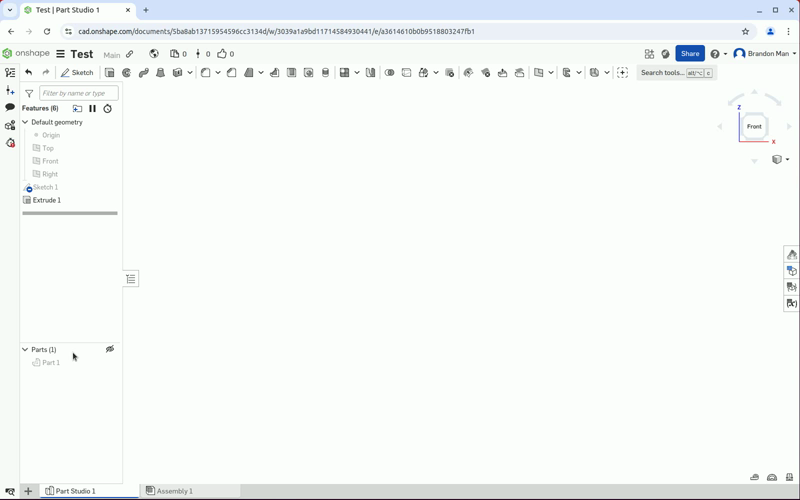
key_down(shift)
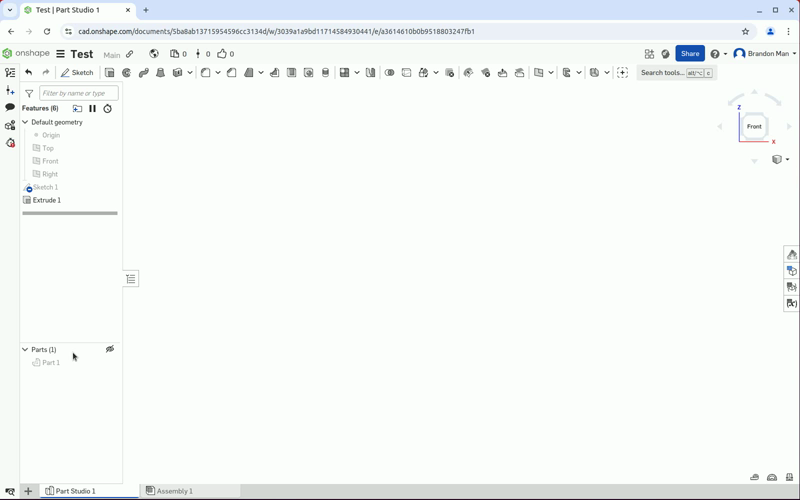
key(left)
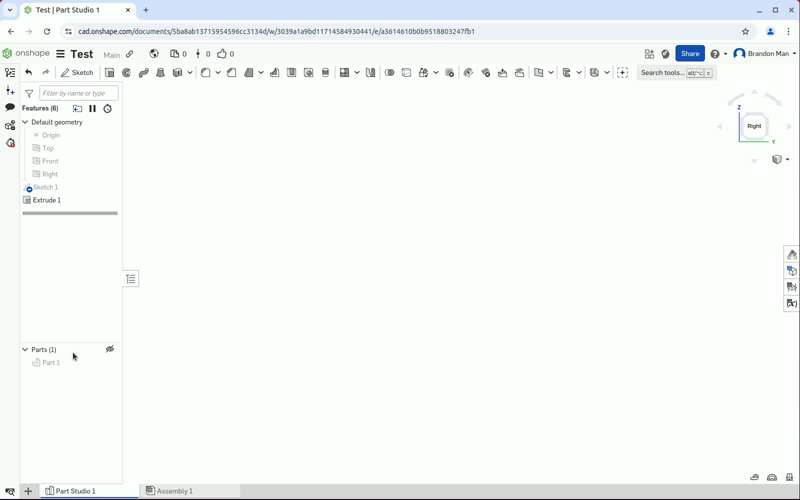
key_up(shift)
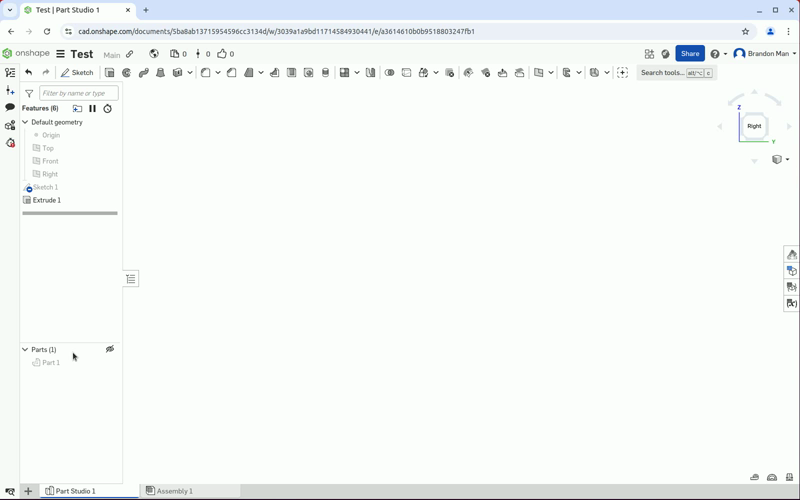
mouse_move(73, 352)
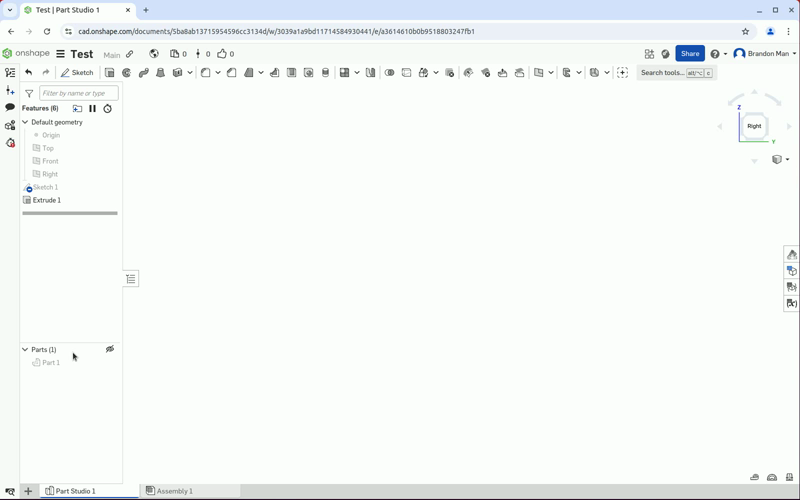
key(shift+y)
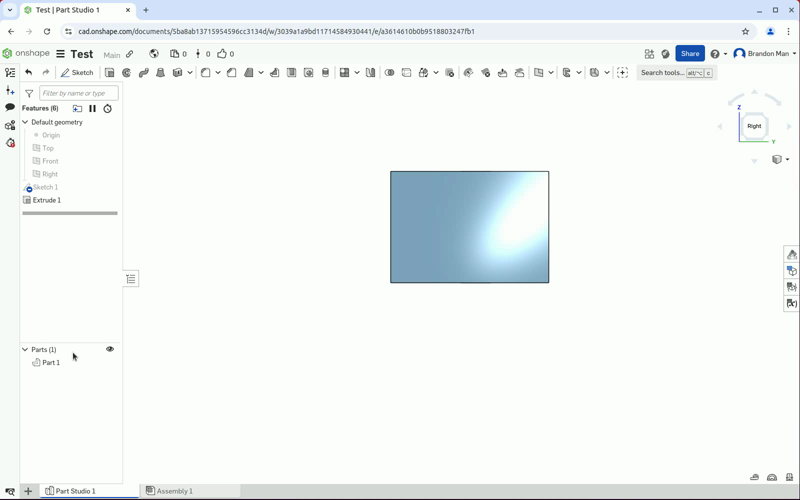
mouse_move(541, 75)
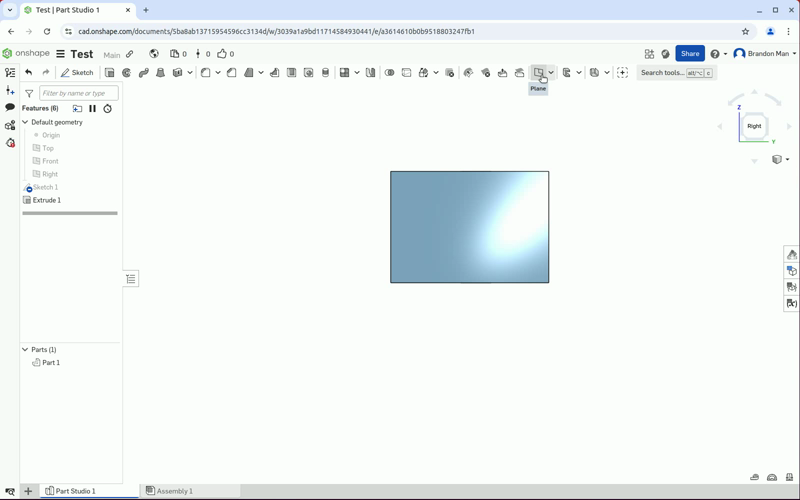
click(541, 75)
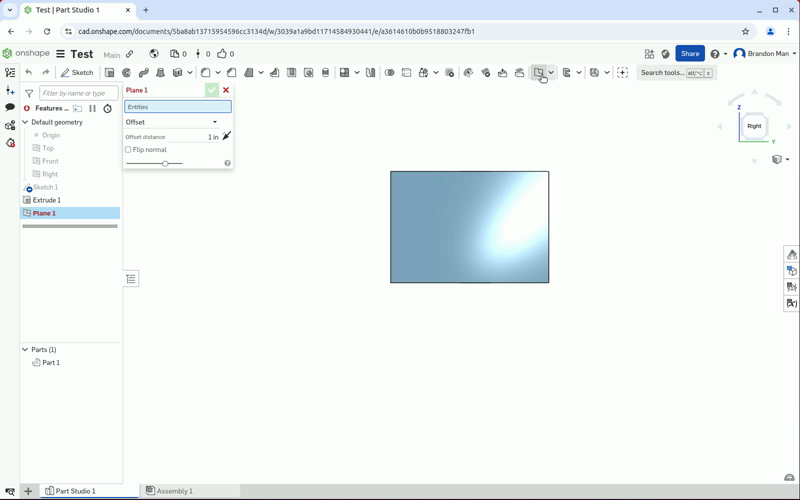
mouse_move(73, 176)
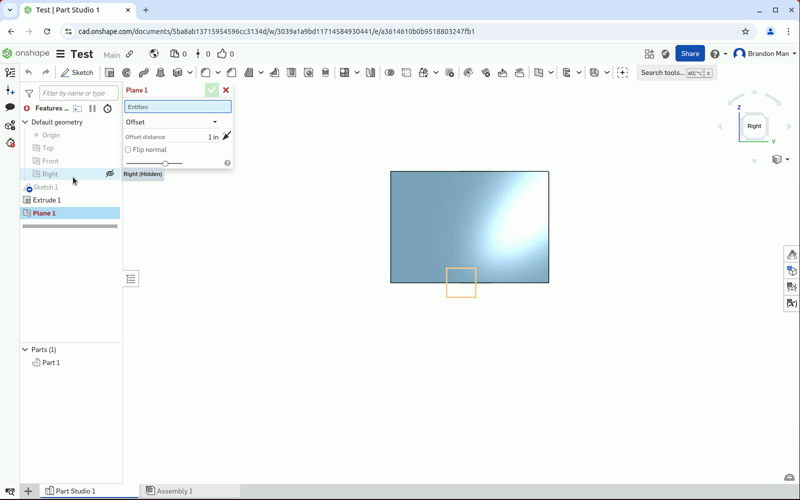
click(73, 176)
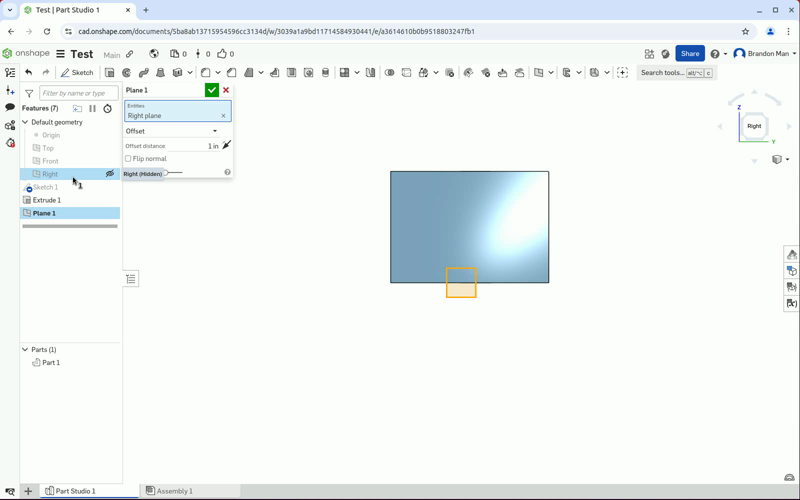
key(tab, 2)
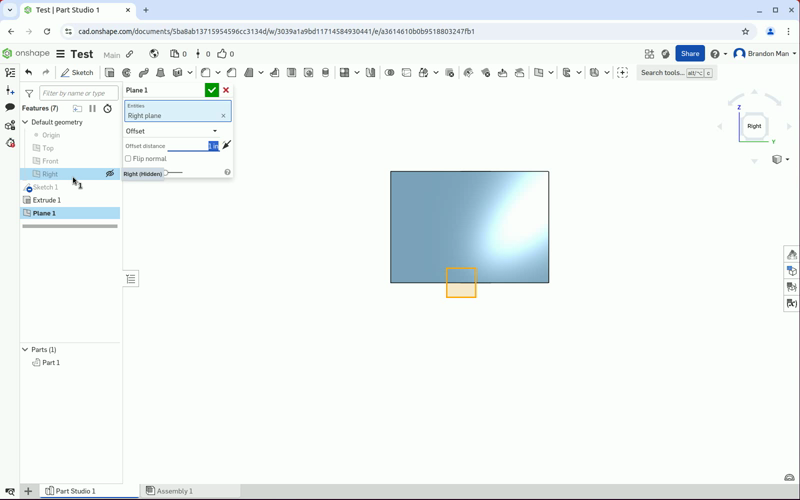
text(20.212)
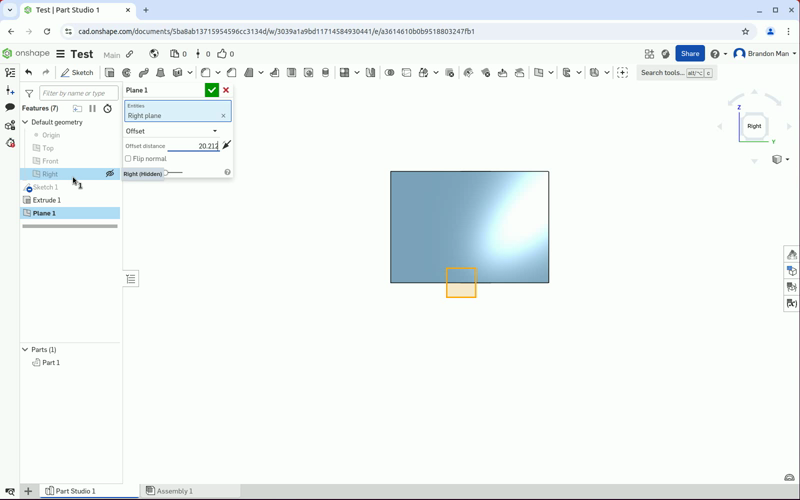
key(enter, 2)
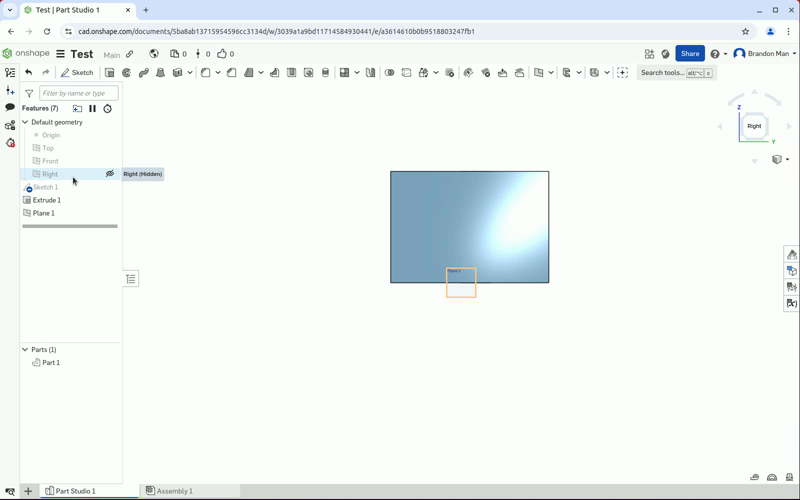
key(shift+s)
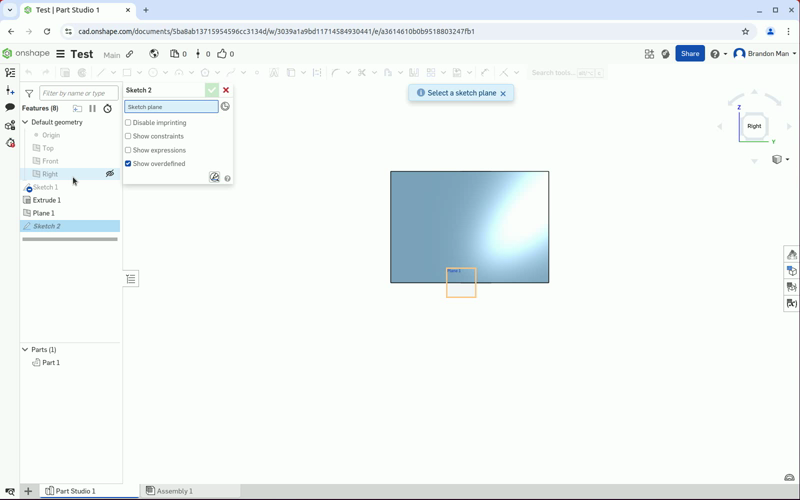
mouse_move(73, 215)
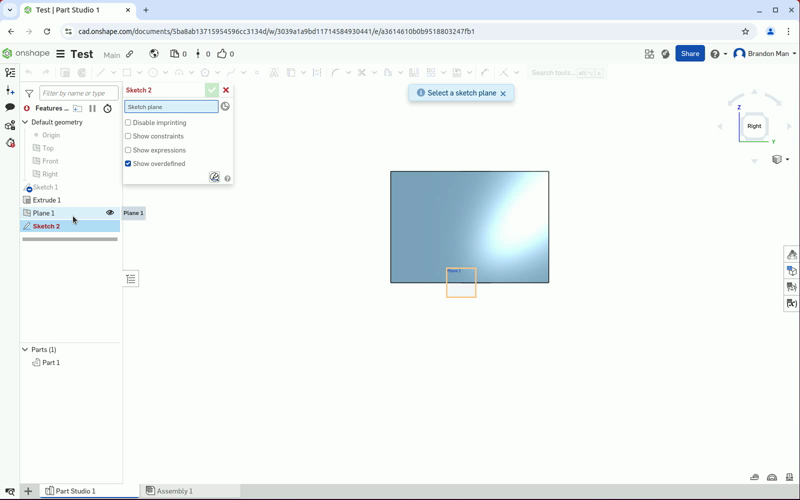
click(73, 215)
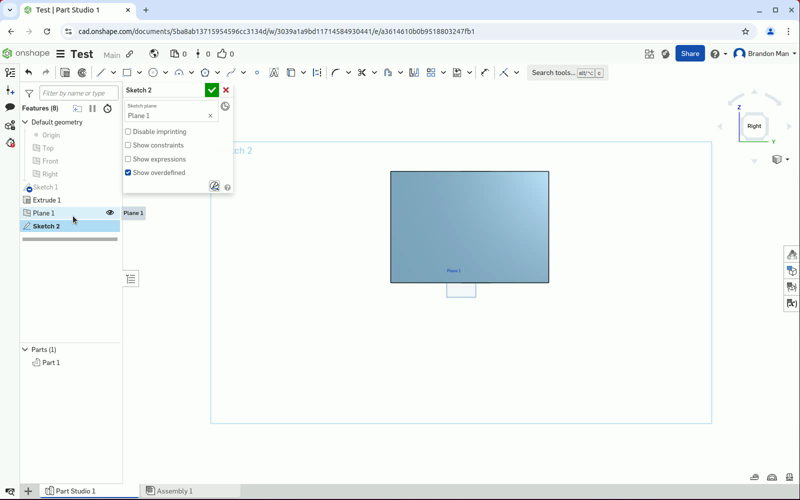
mouse_move(73, 352)
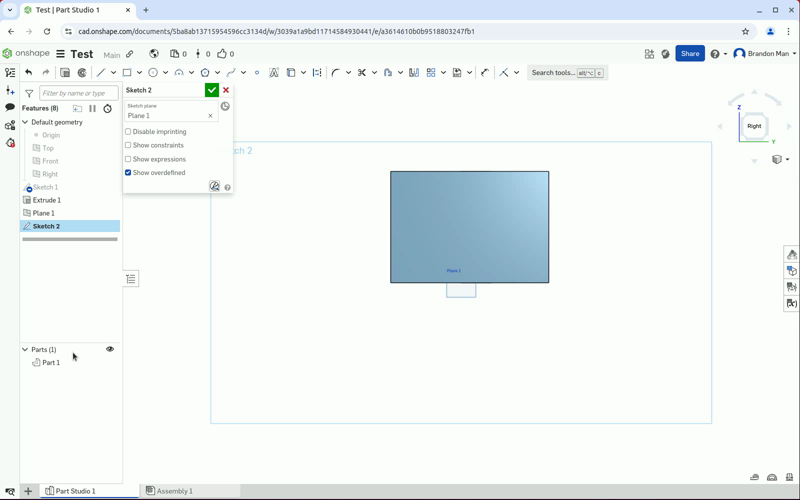
key(y)
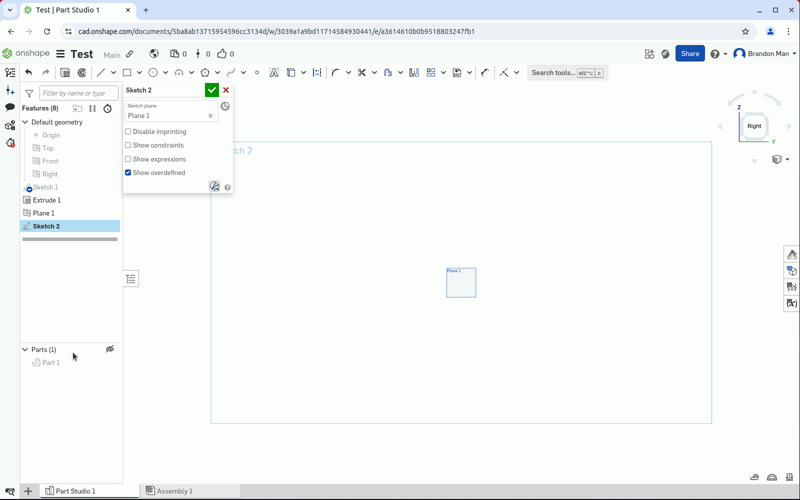
key(l)
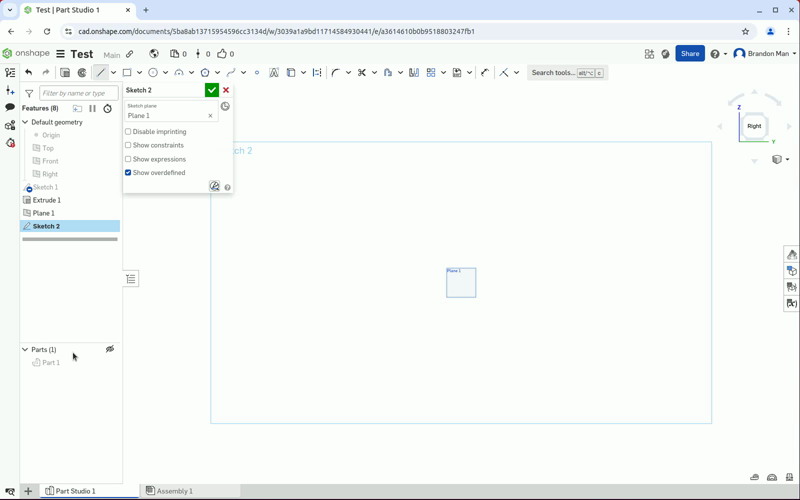
key_down(shift)
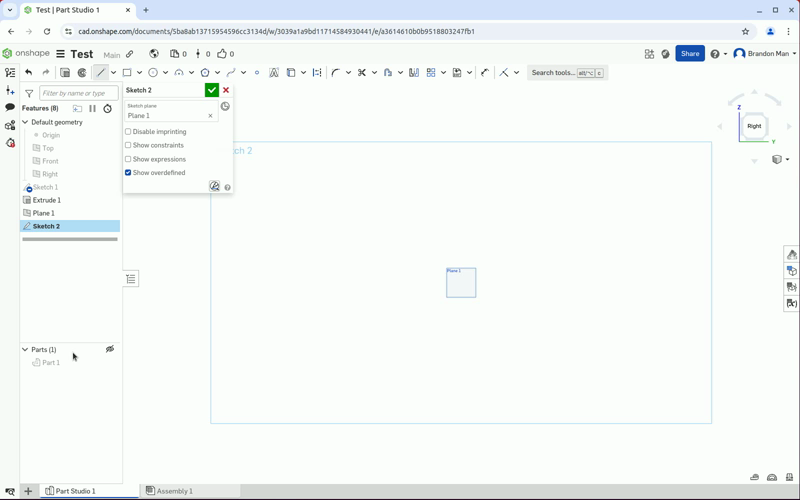
mouse_move(432, 239)
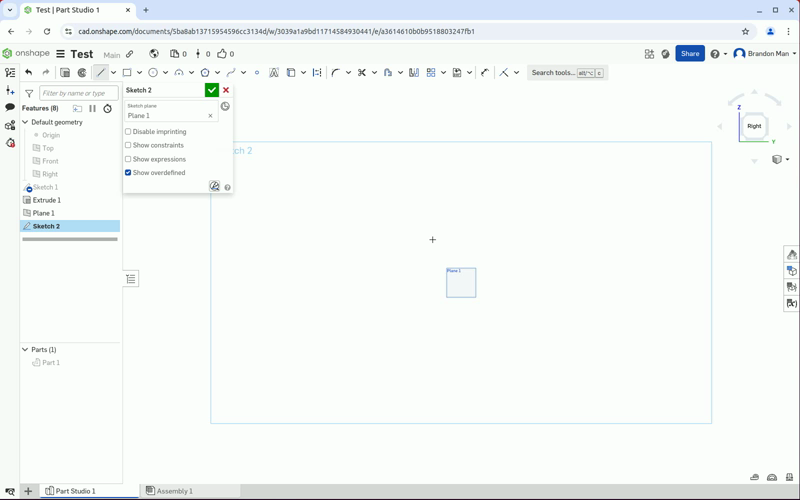
click(432, 239)
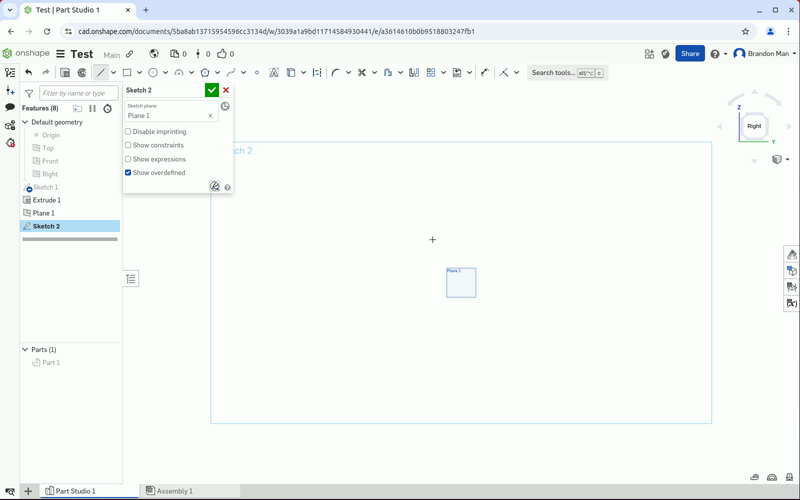
key_up(shift)
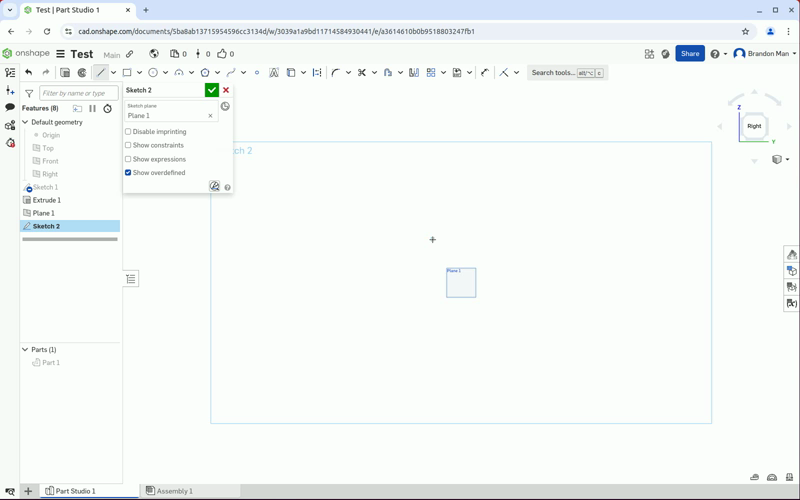
key_down(shift)
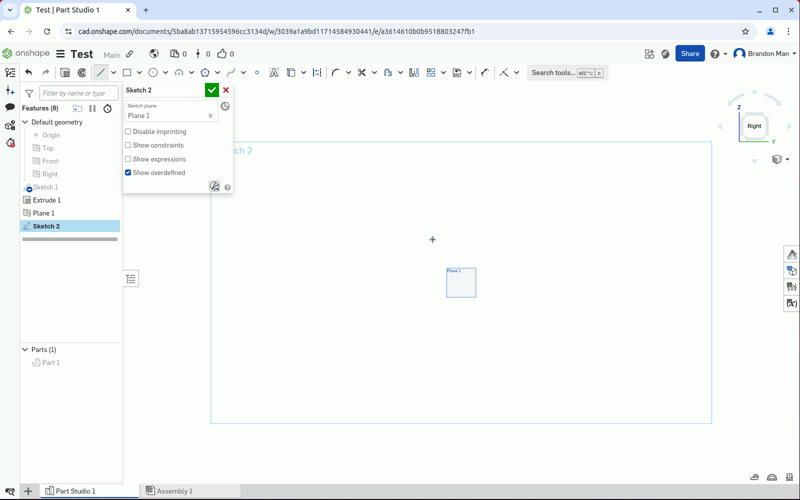
mouse_move(519, 239)
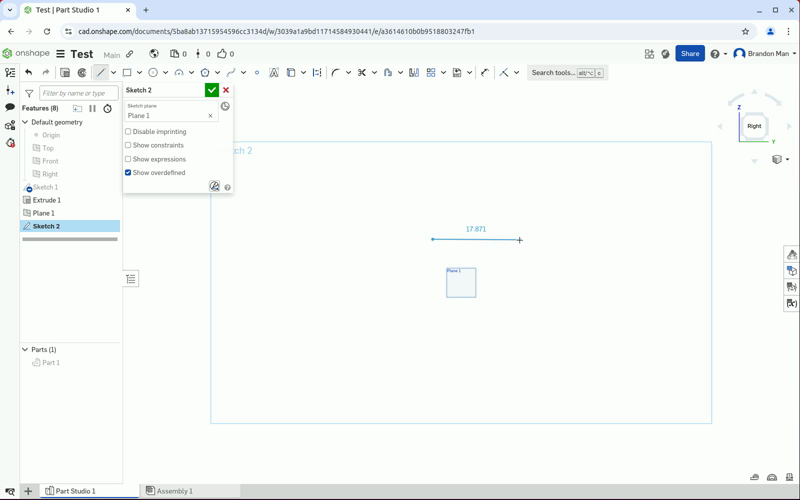
click(519, 239)
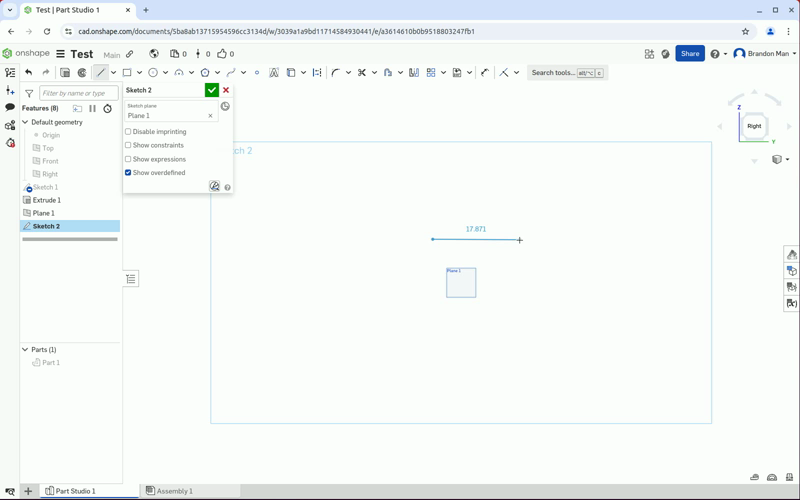
key_up(shift)
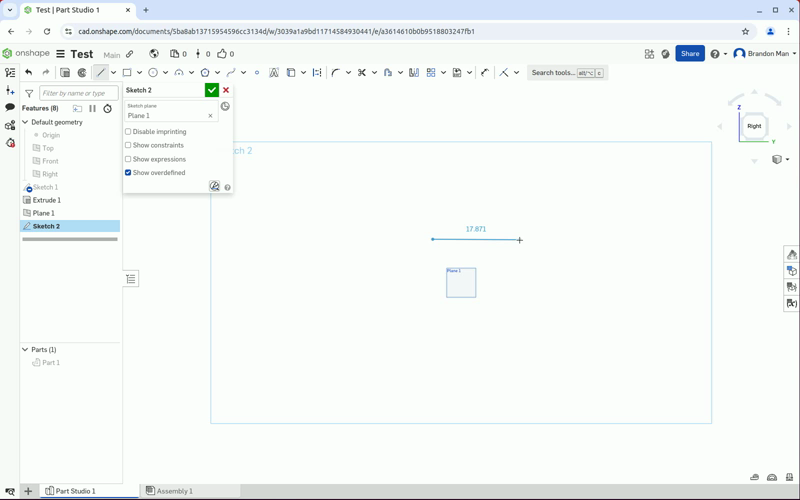
key_down(shift)
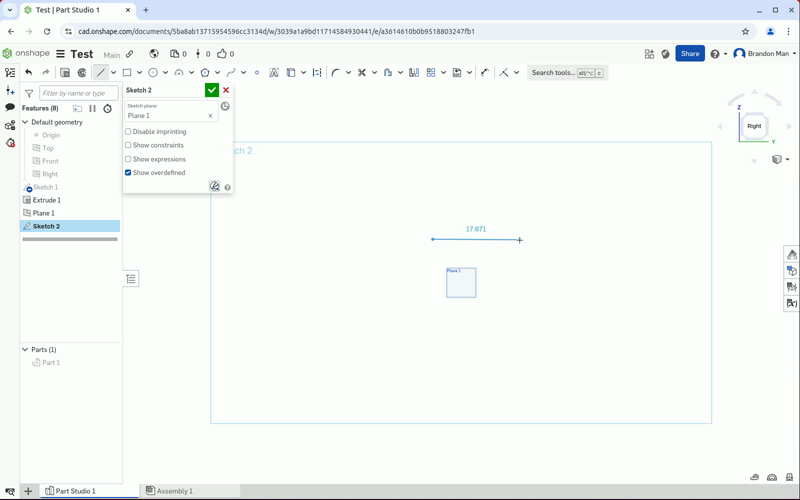
mouse_move(549, 239)
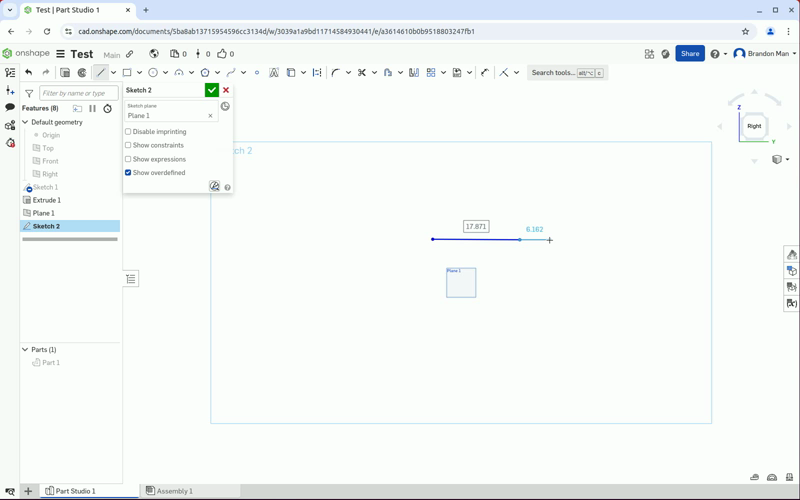
mouse_move(519, 211)
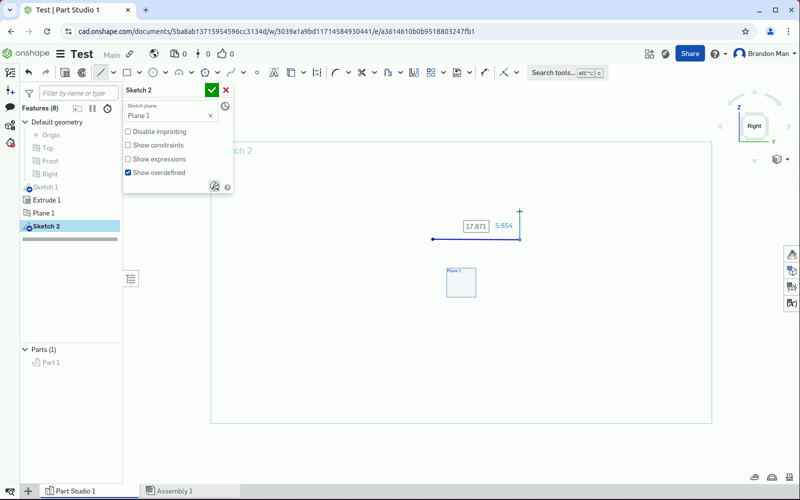
click(519, 211)
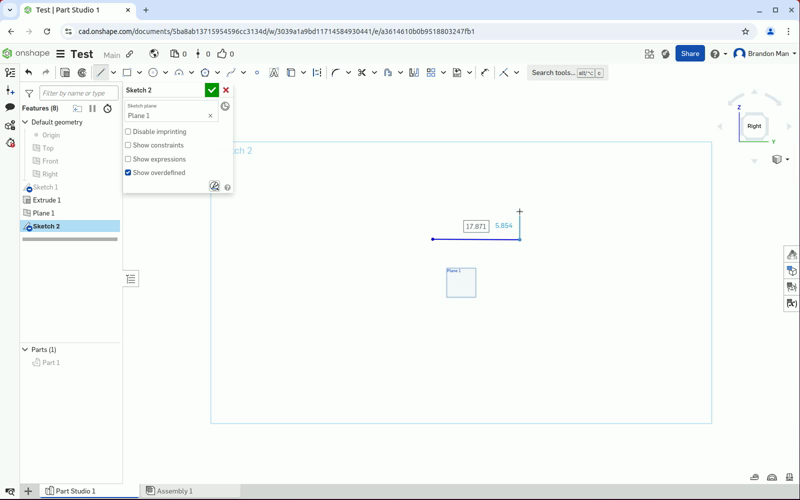
key_up(shift)
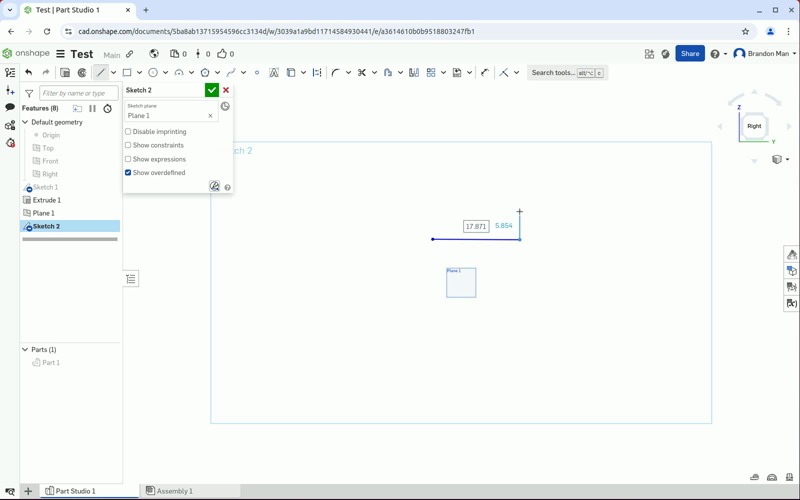
key_down(shift)
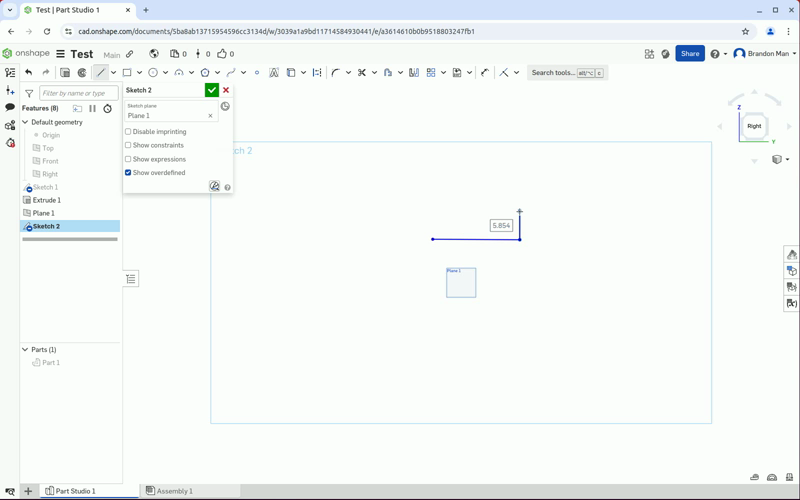
mouse_move(432, 211)
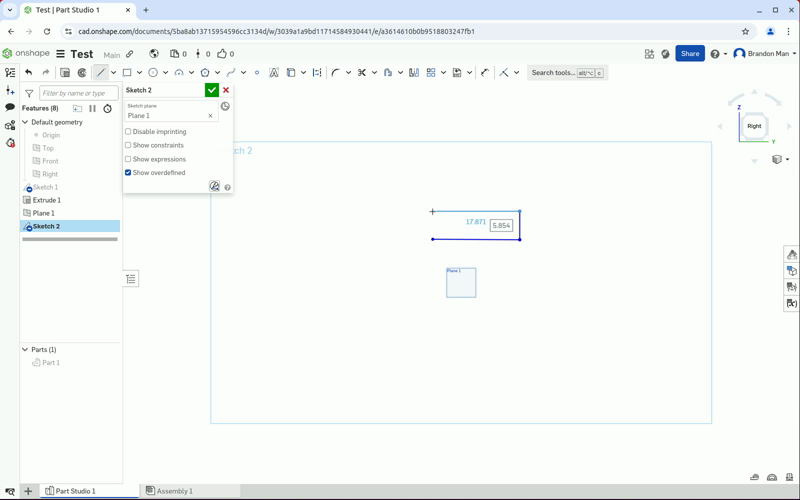
click(432, 211)
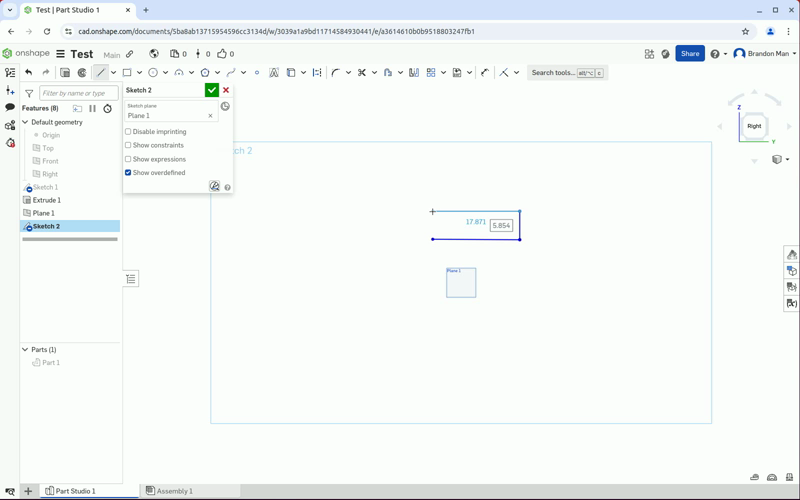
key_up(shift)
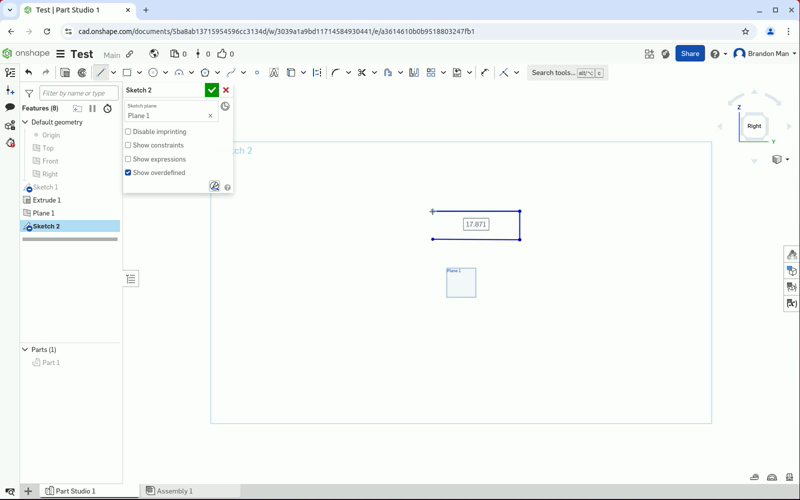
mouse_move(462, 211)
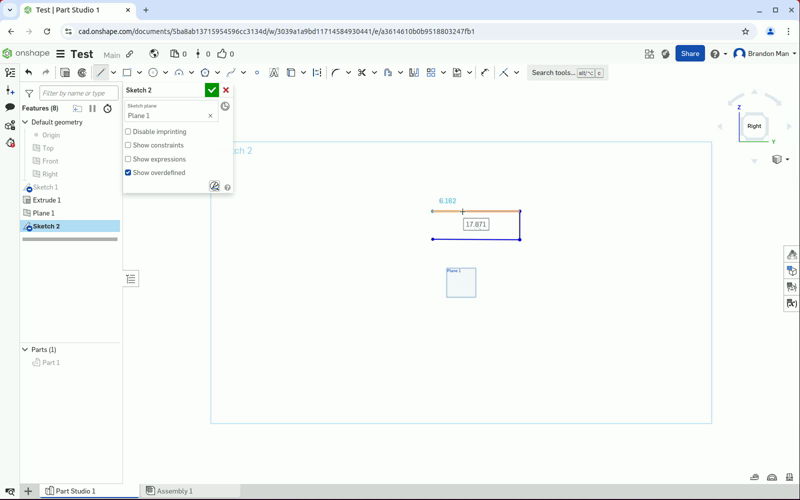
key_down(shift)
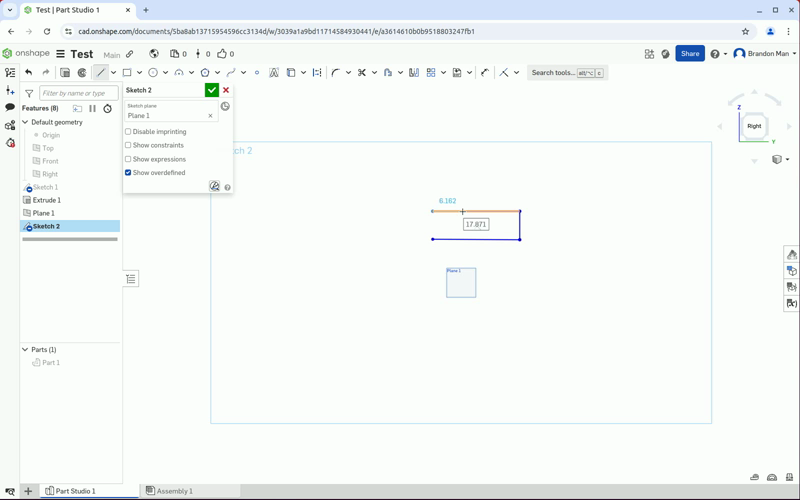
mouse_move(432, 239)
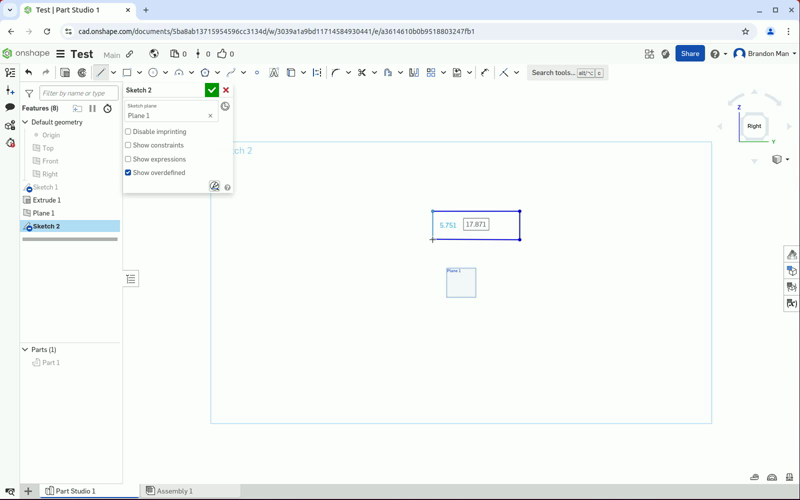
key_up(shift)
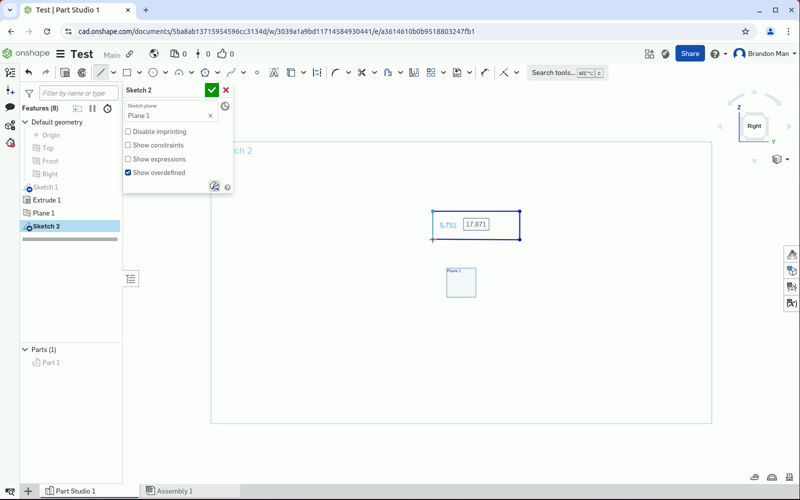
click(432, 239)
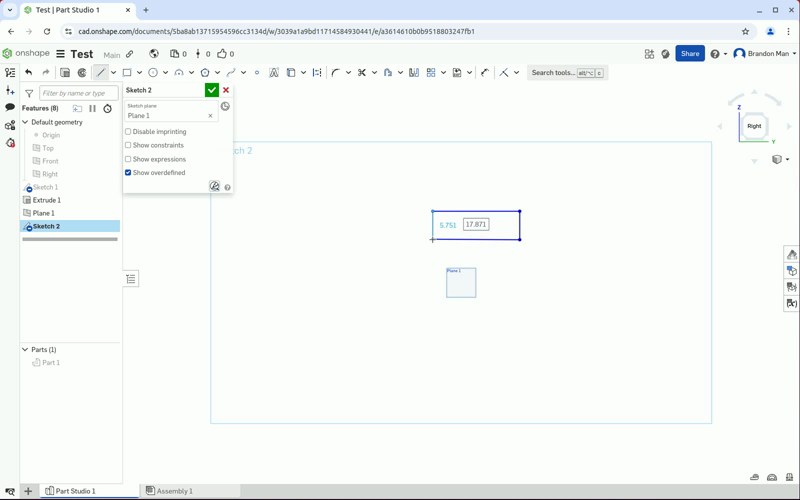
key(esc)
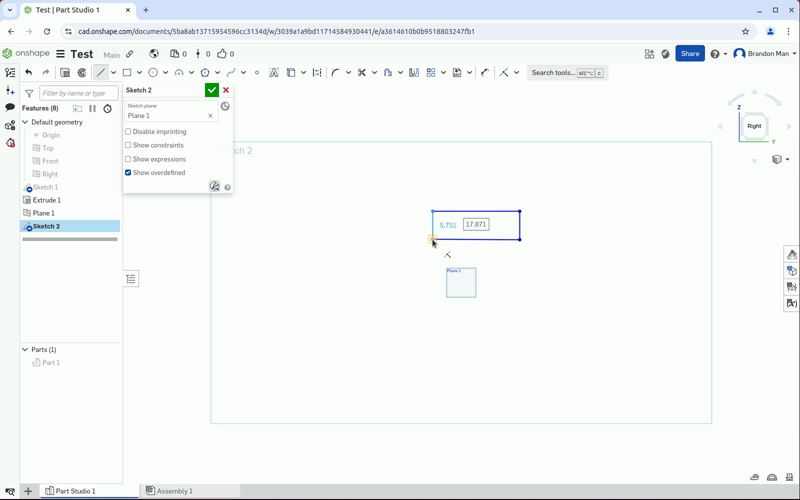
mouse_move(513, 221)
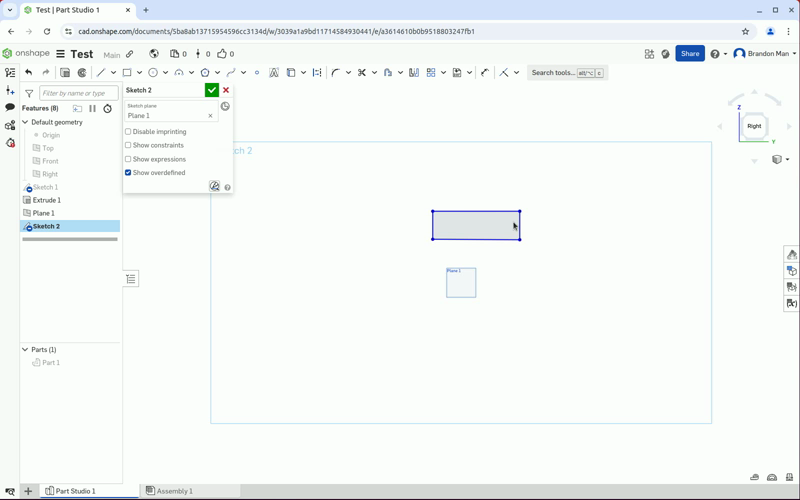
click(513, 221)
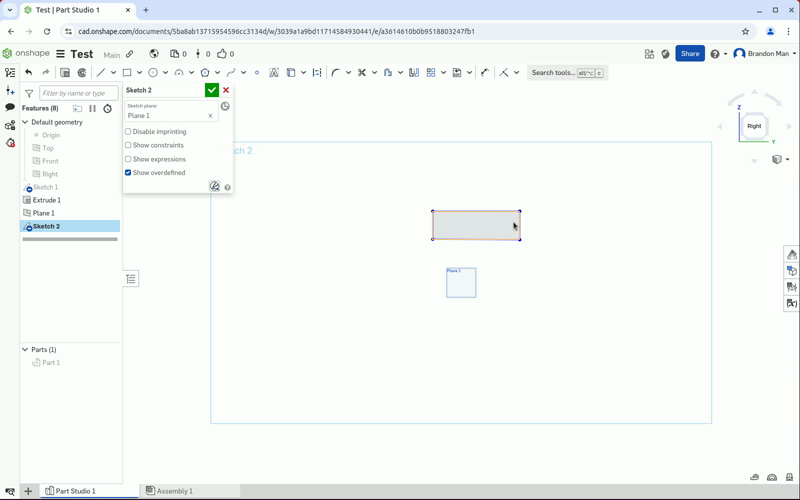
mouse_move(73, 352)
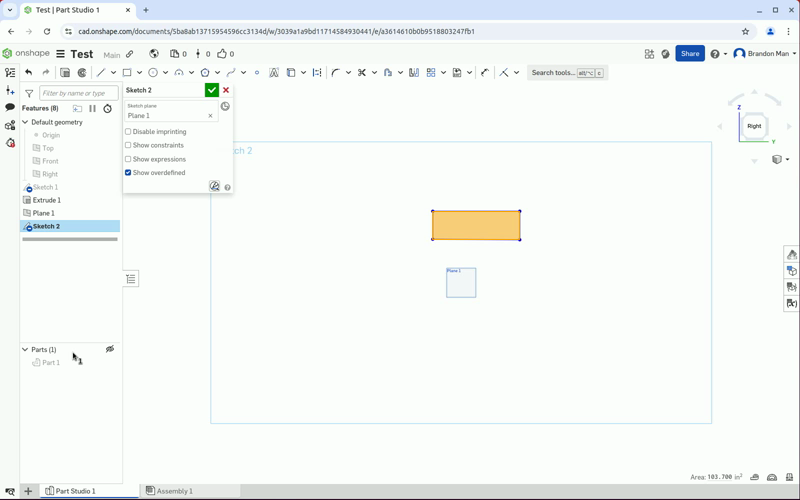
key(shift+y)
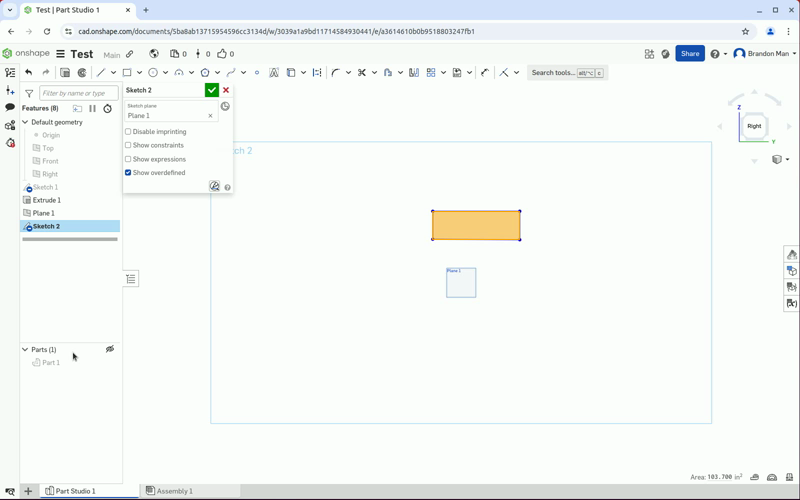
key(shift+e)
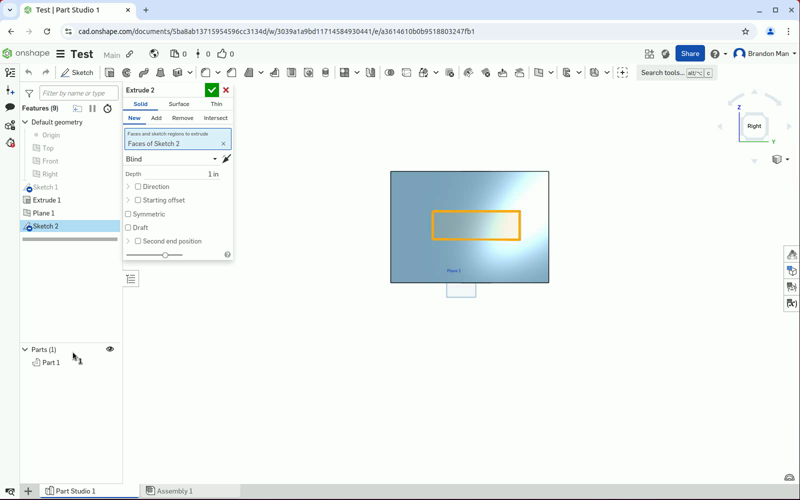
mouse_move(143, 106)
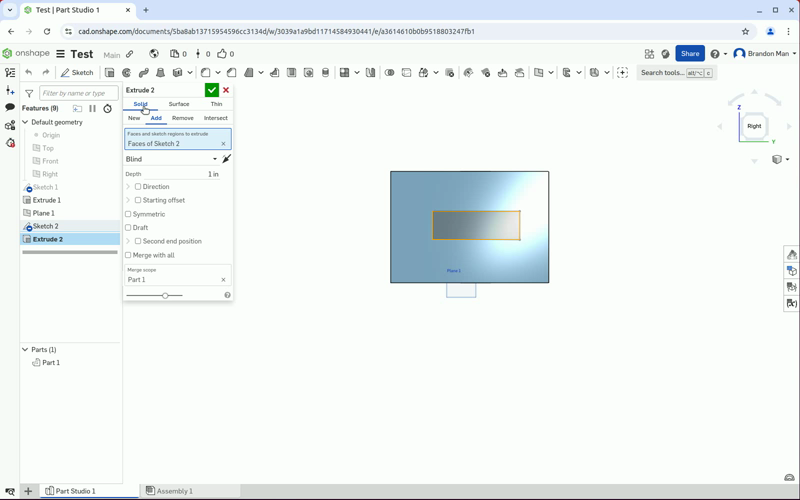
click(143, 106)
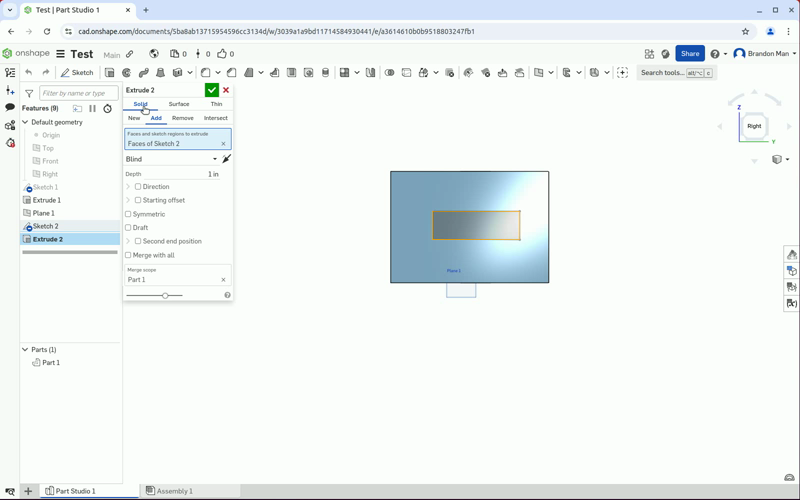
mouse_move(137, 120)
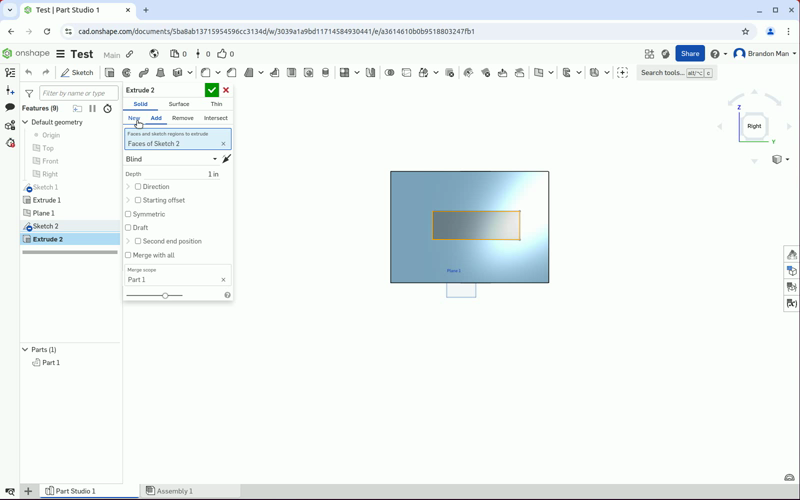
click(137, 120)
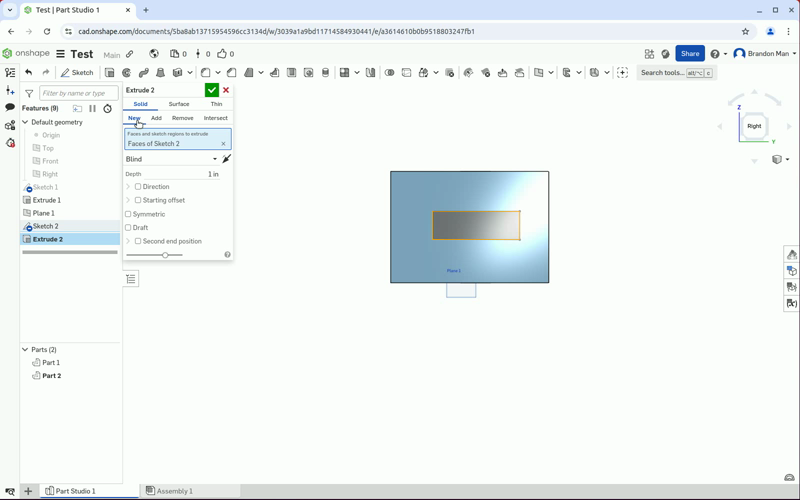
key(tab, 4)
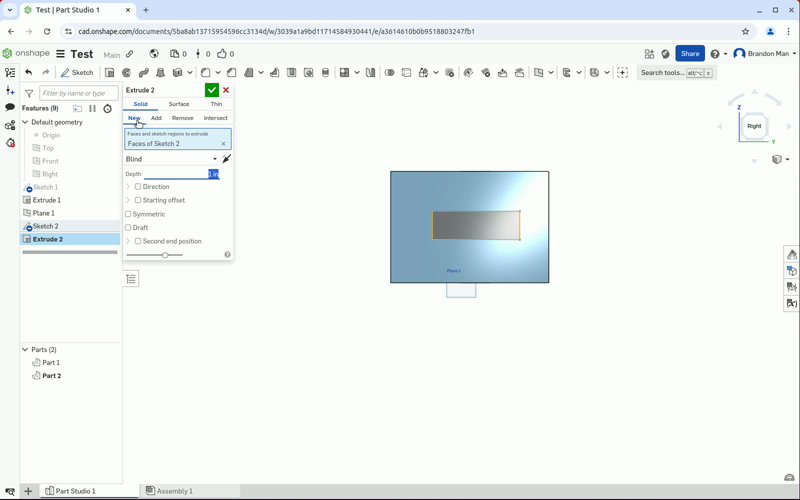
text(-30.811)
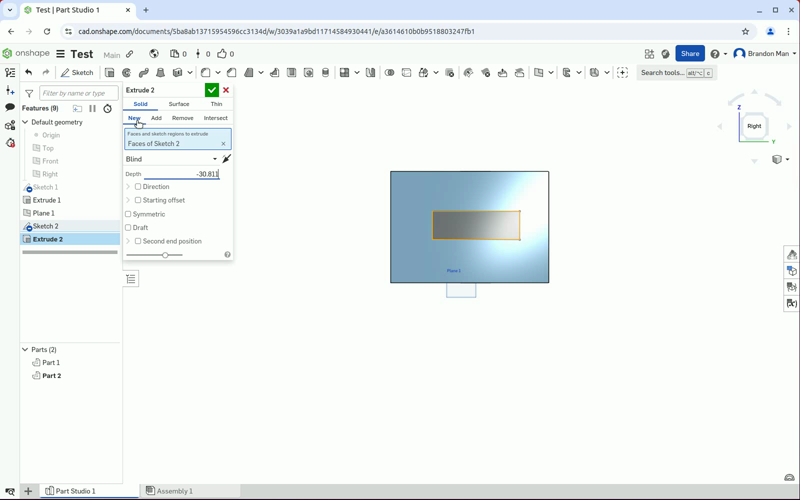
key(enter)
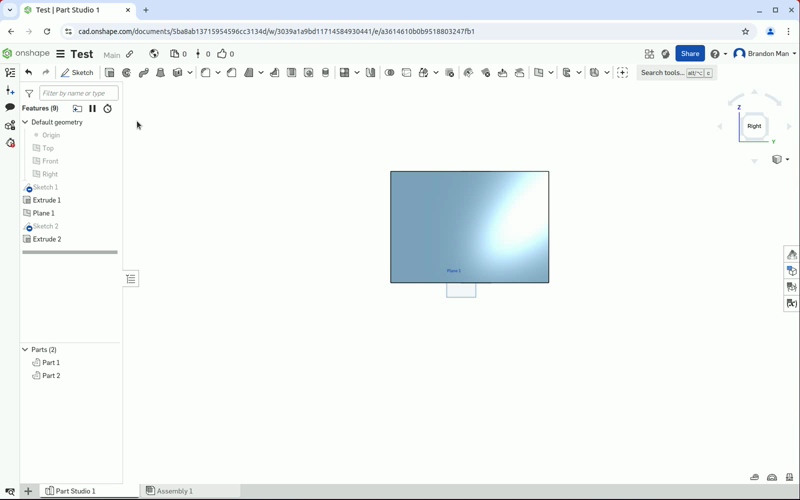
key(shift+h)
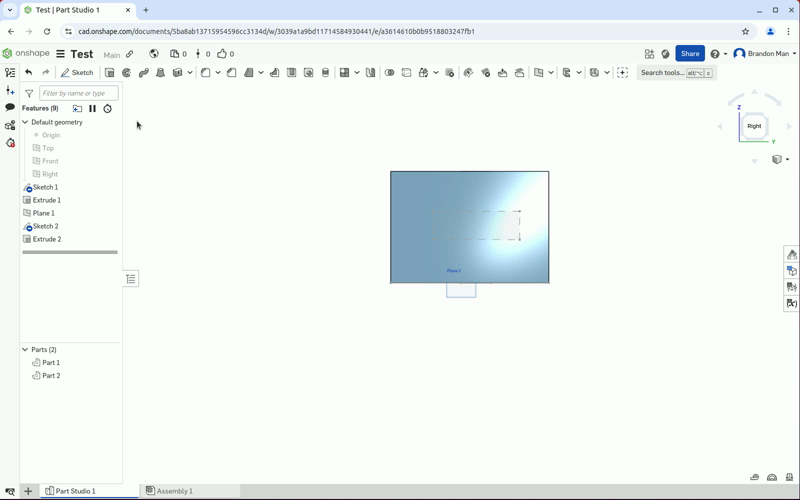
key(shift+h)
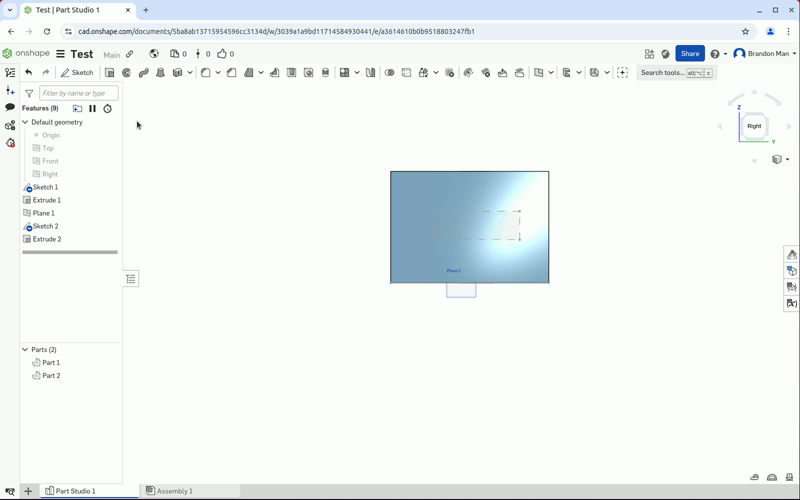
key(shift+7)
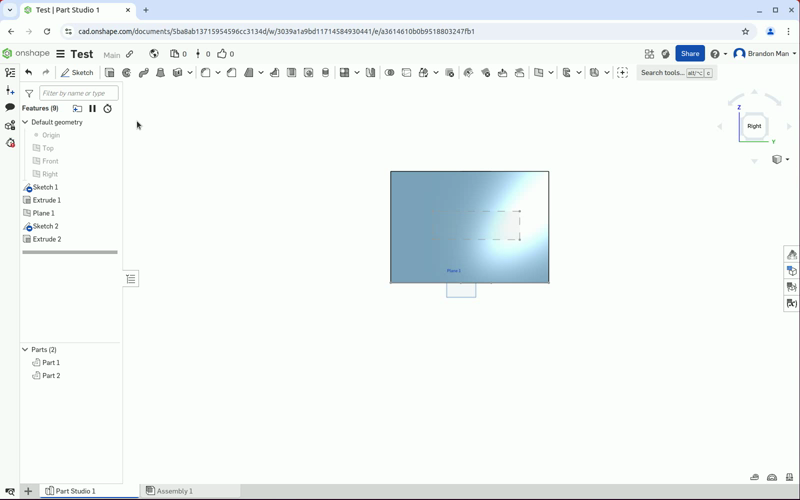
key(right, 2)
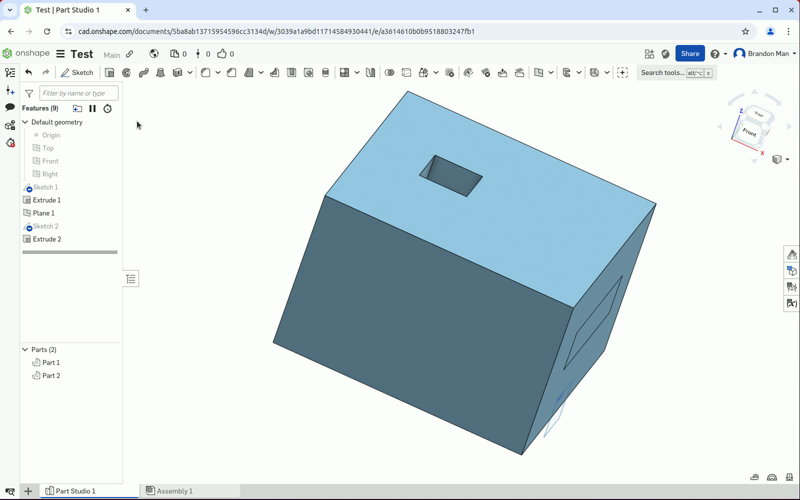
key(down, 2)
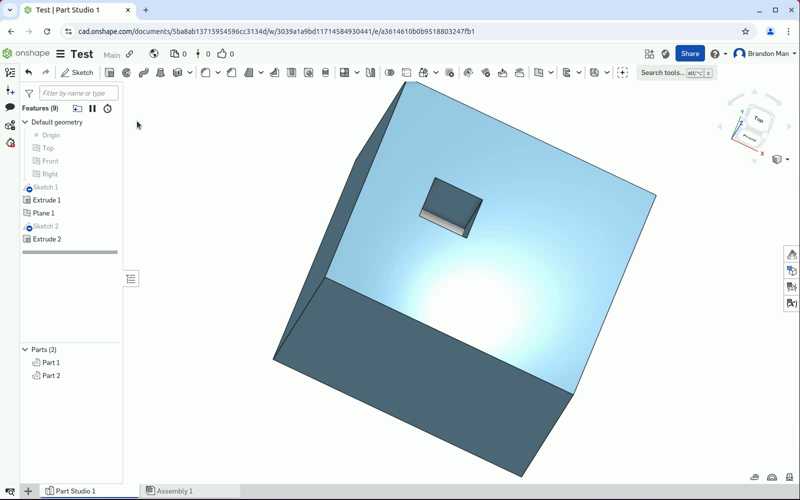
key(up, 2)
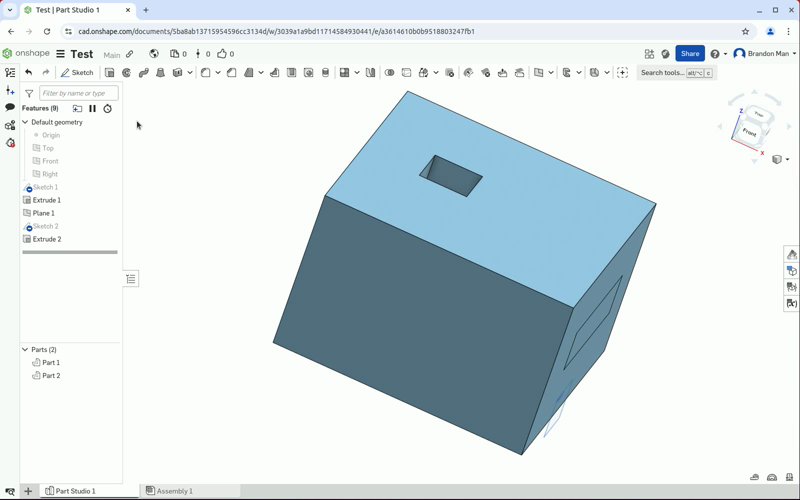
key(left, 2)
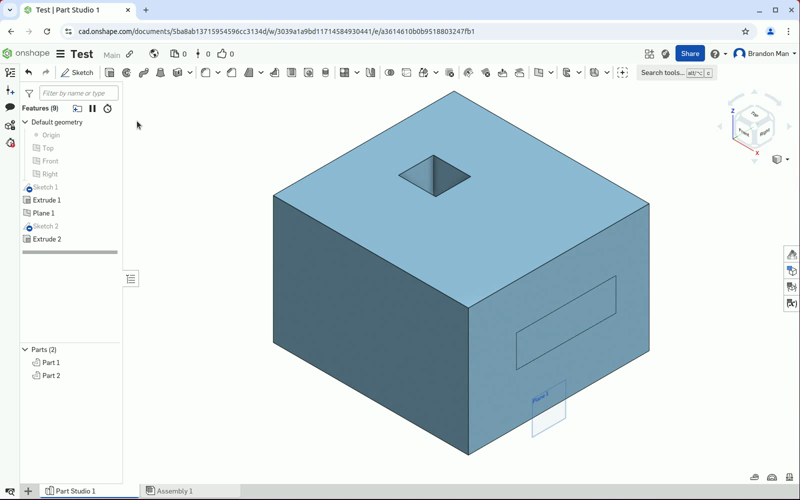
mouse_move(73, 189)
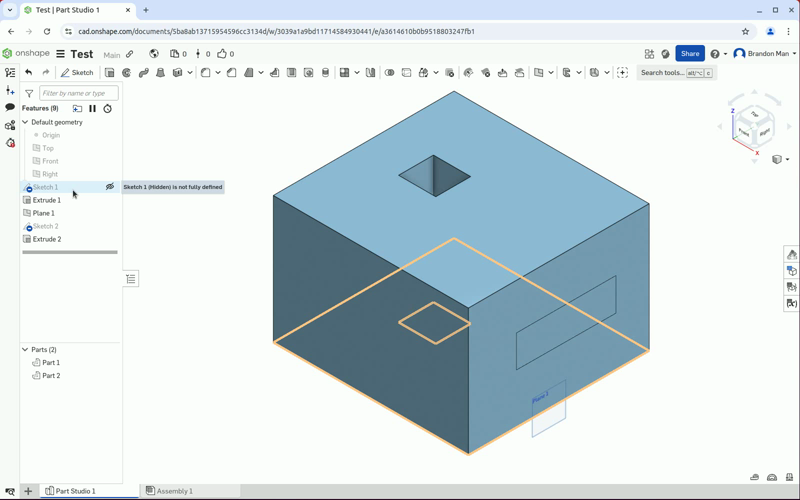
click(73, 189)